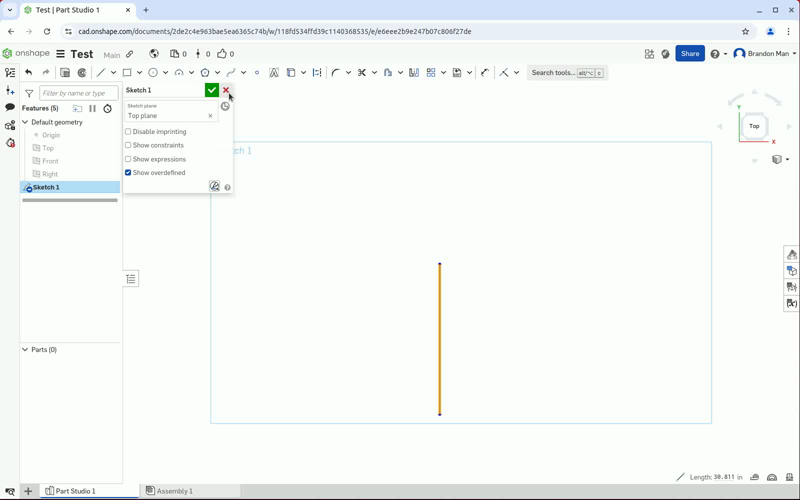
key(shift+h)
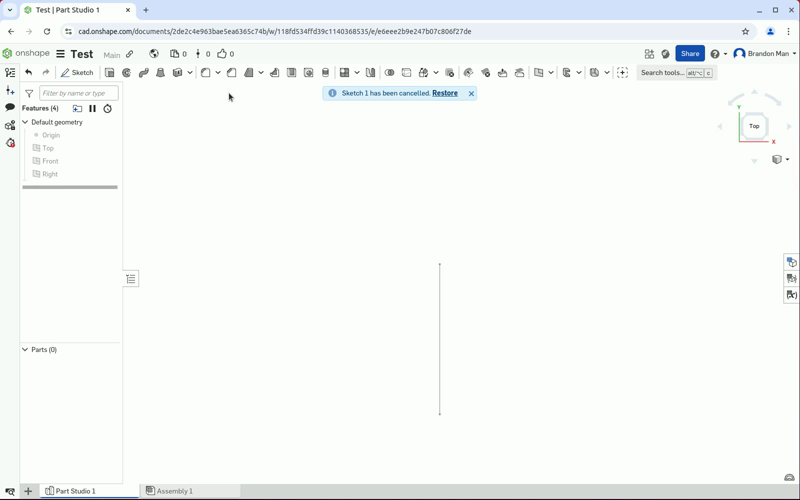
mouse_move(73, 352)
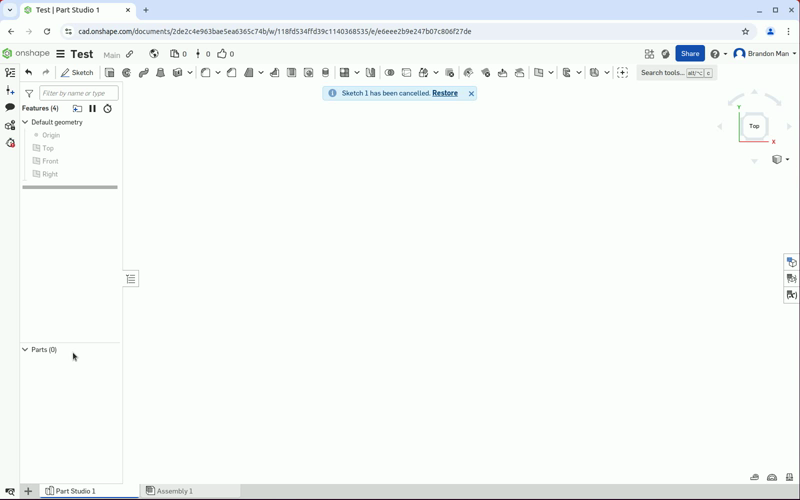
key(y)
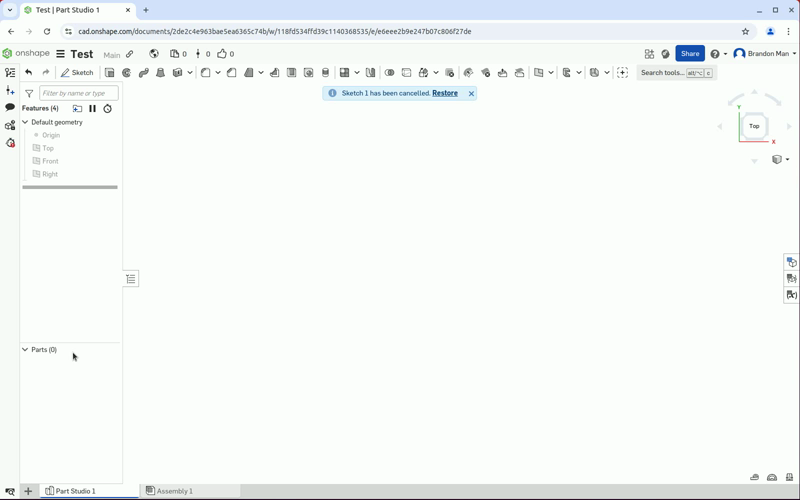
key(shift+p)
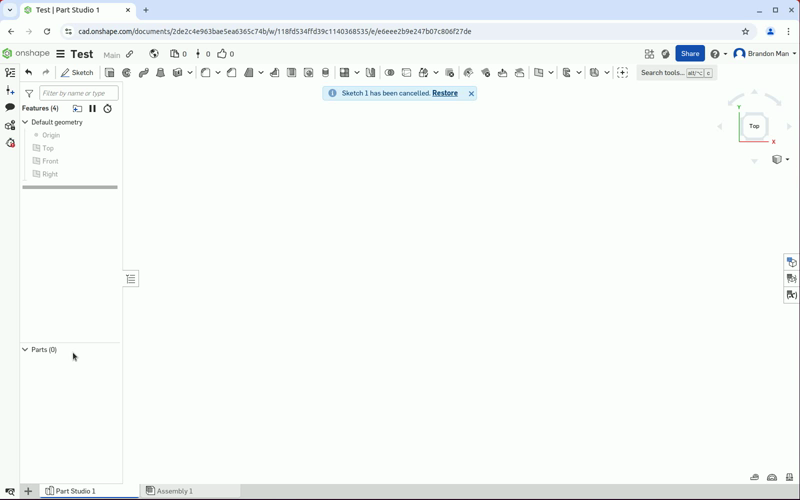
key(space)
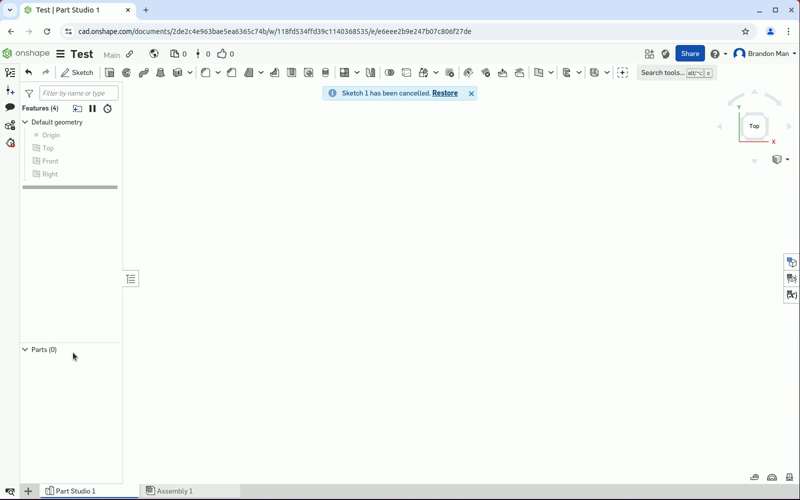
key_down(shift)
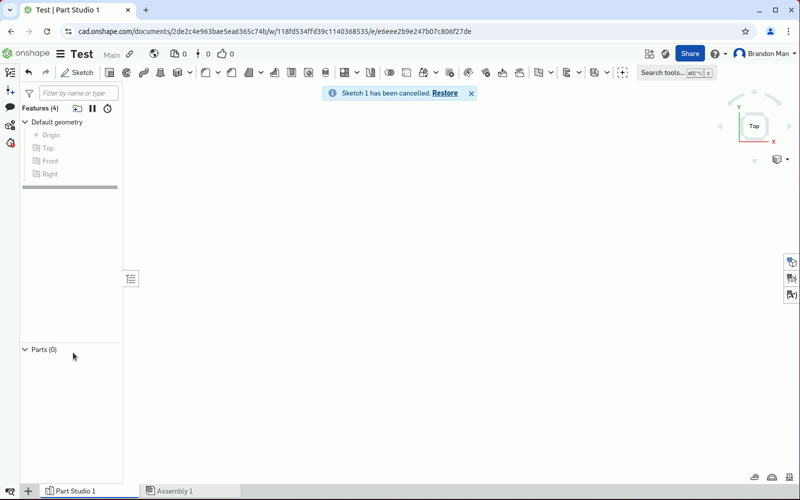
key(up)
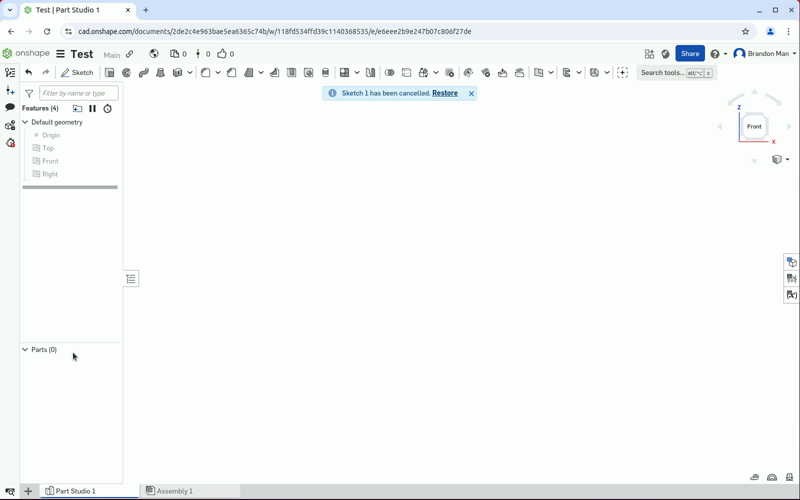
key_up(shift)
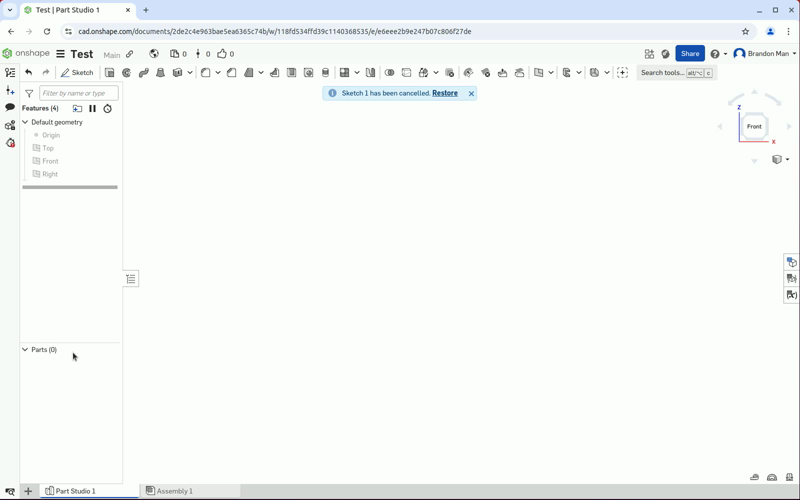
mouse_move(73, 352)
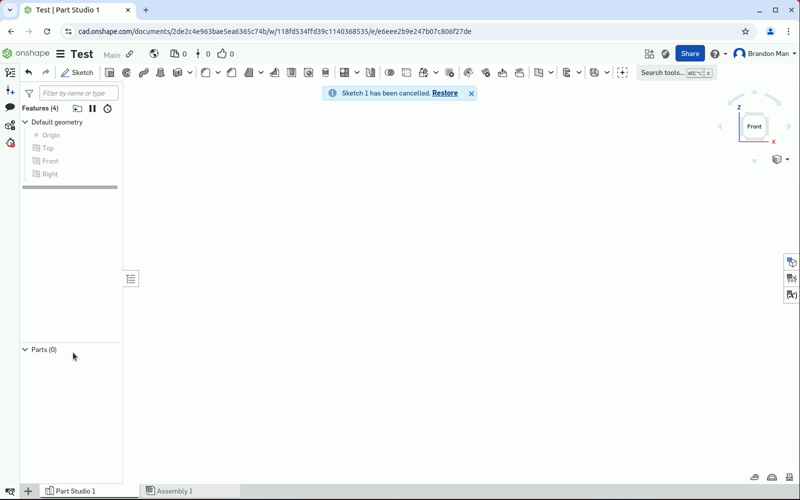
key(shift+y)
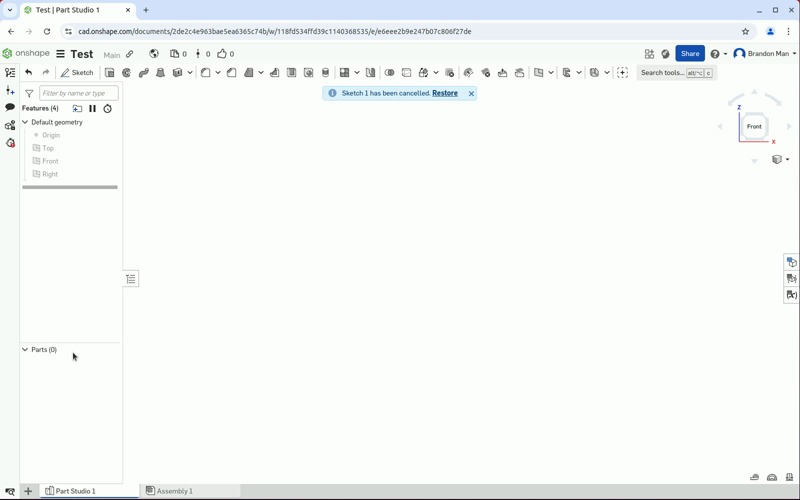
key(shift+s)
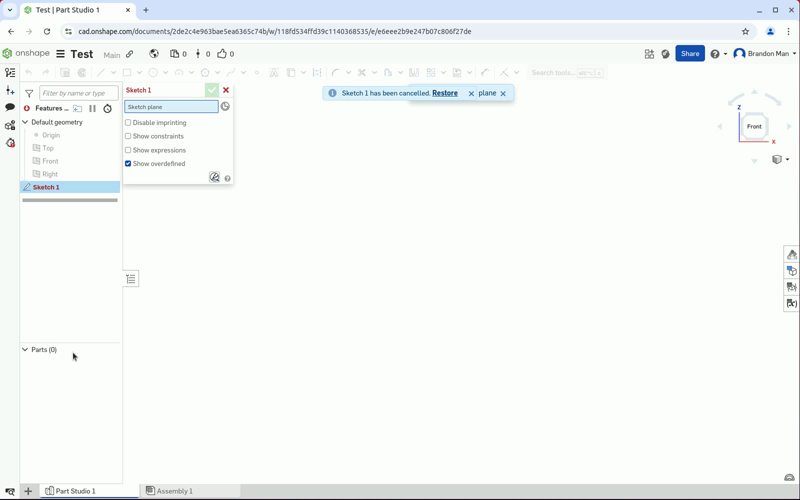
mouse_move(73, 163)
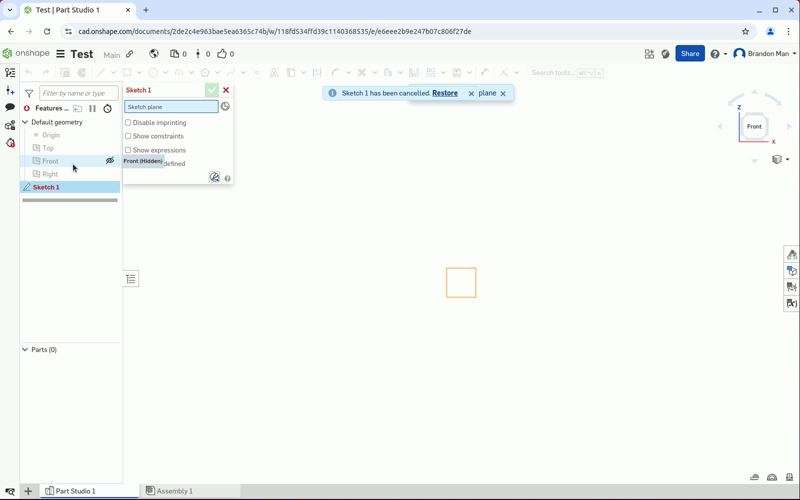
click(73, 163)
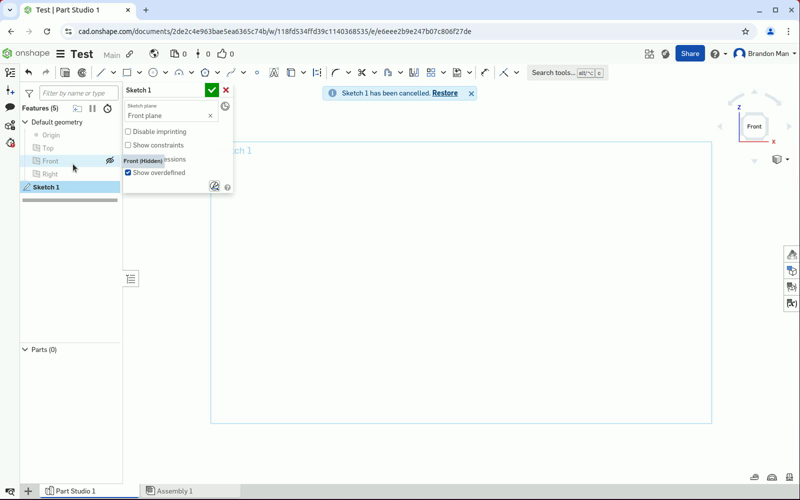
mouse_move(73, 352)
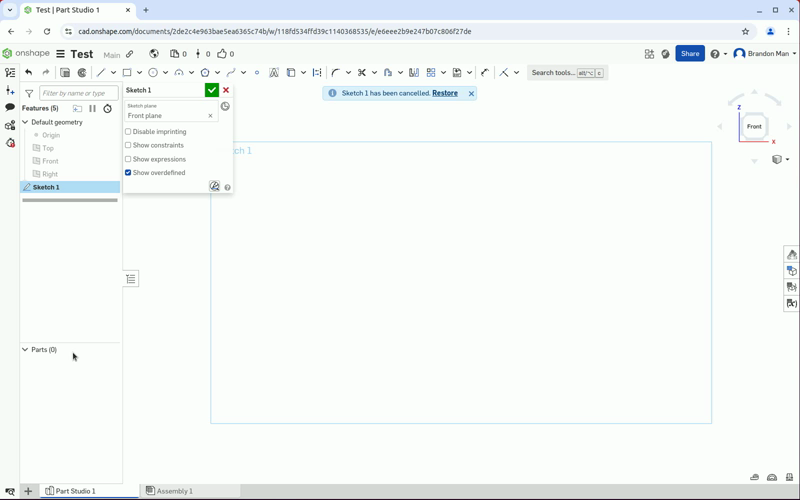
key(y)
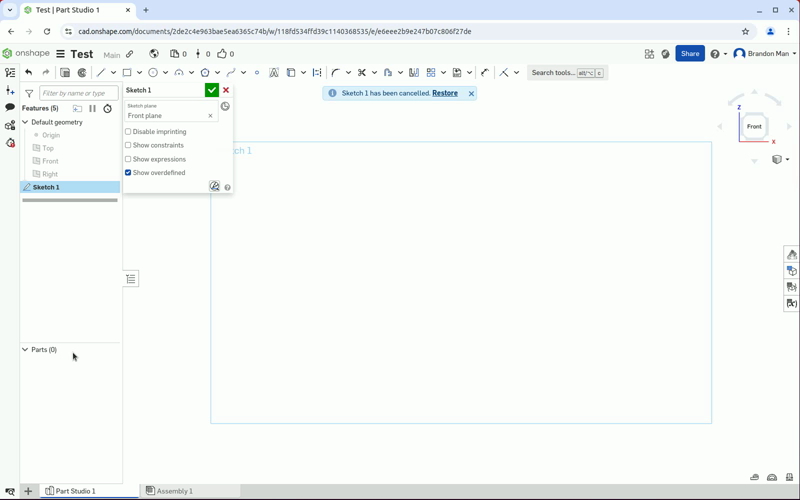
key(l)
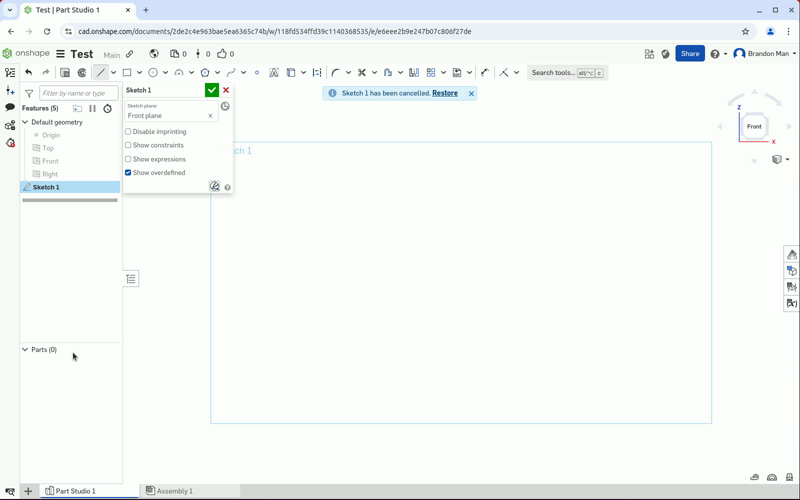
key_down(shift)
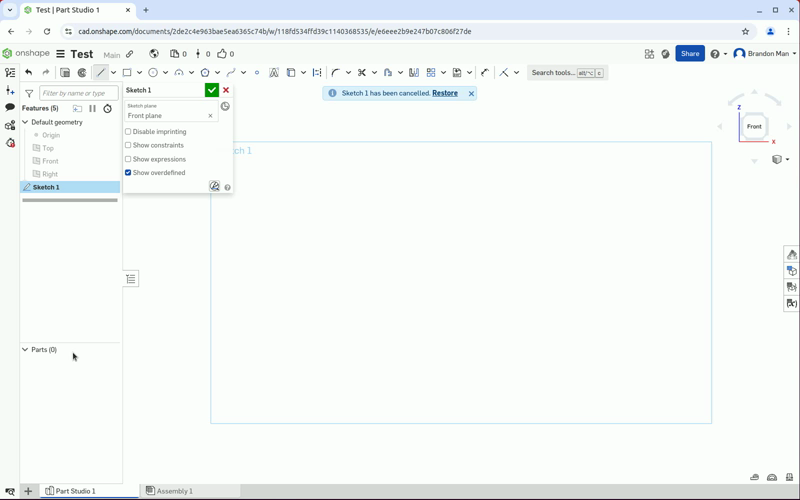
mouse_move(377, 357)
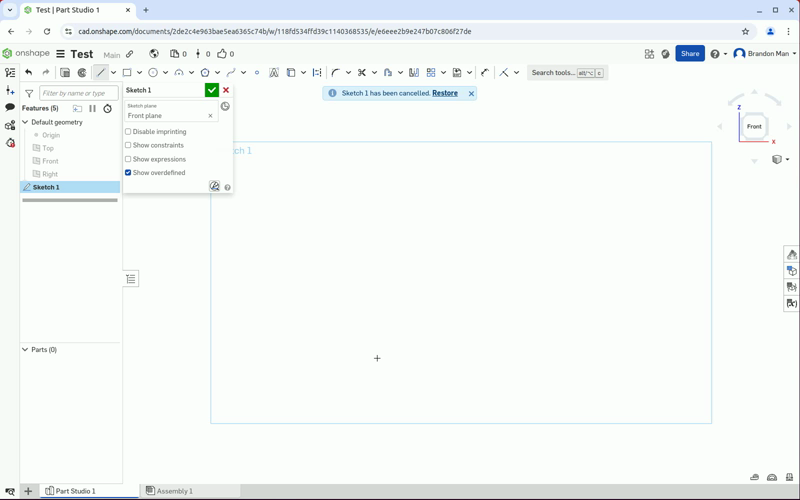
click(377, 357)
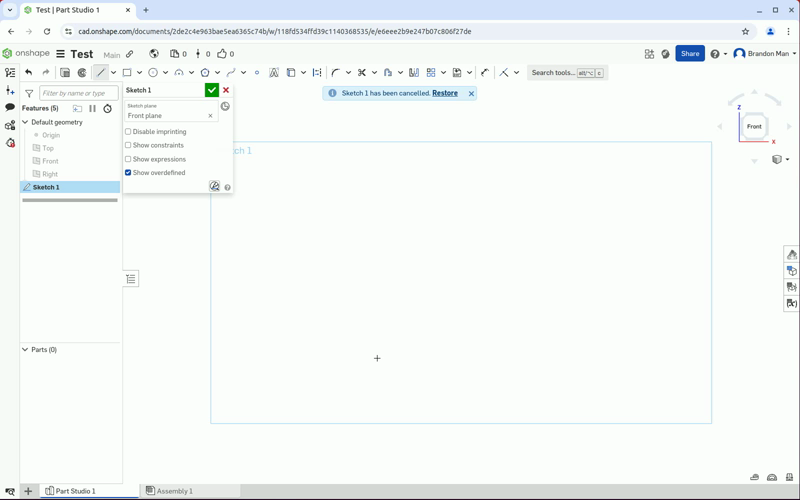
key_up(shift)
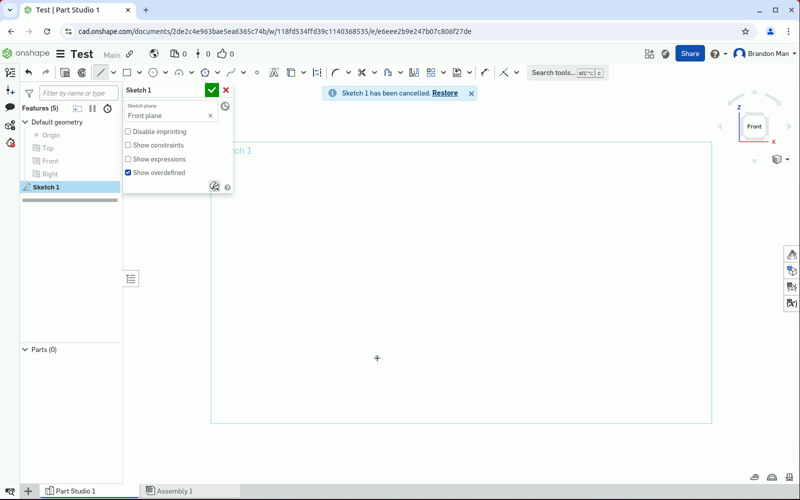
key_down(shift)
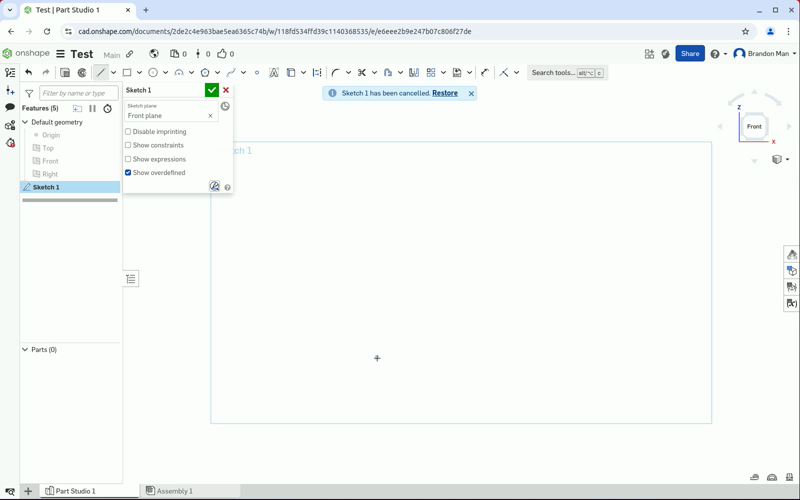
mouse_move(543, 357)
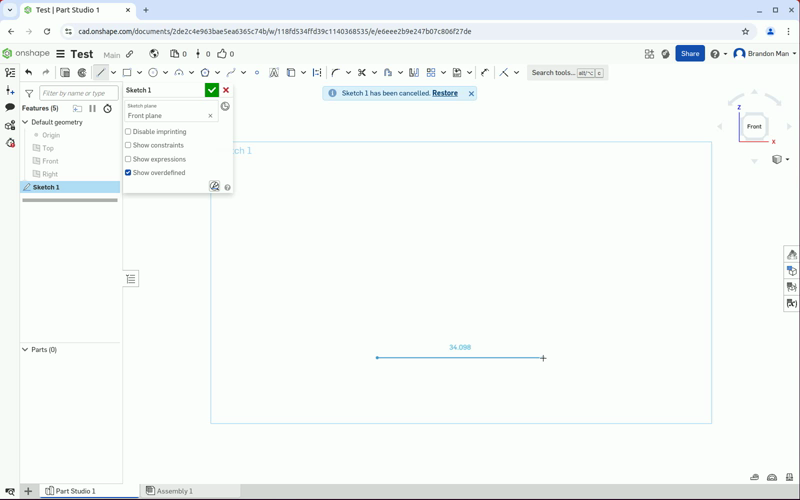
click(543, 357)
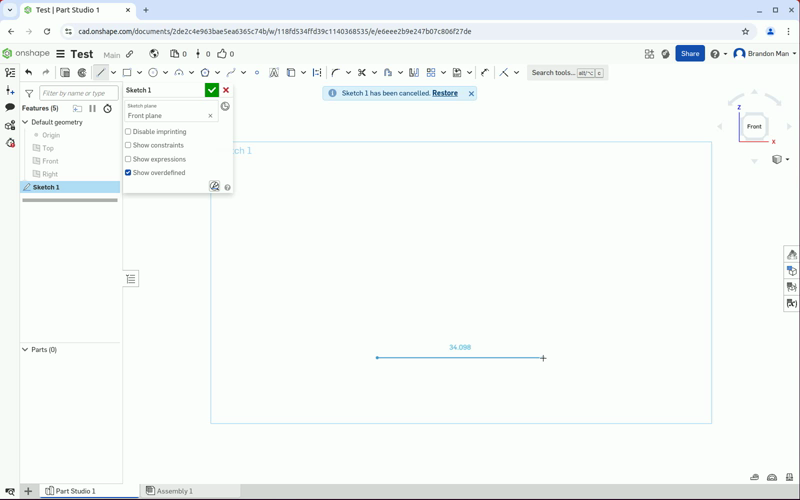
key_up(shift)
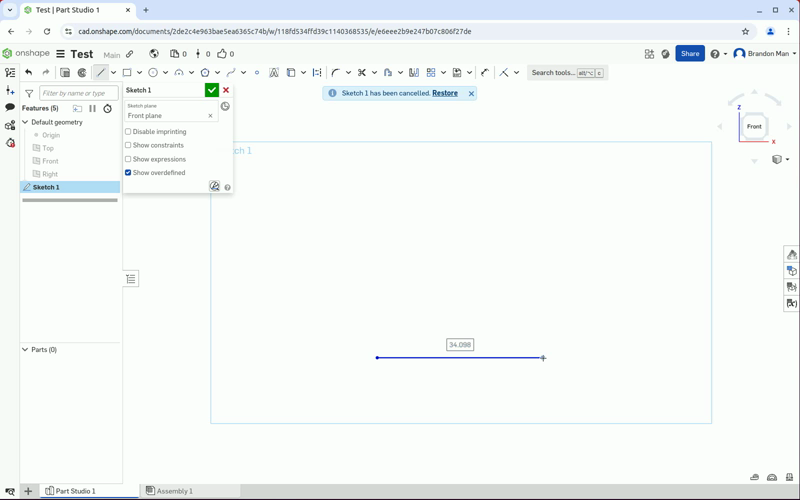
key_down(shift)
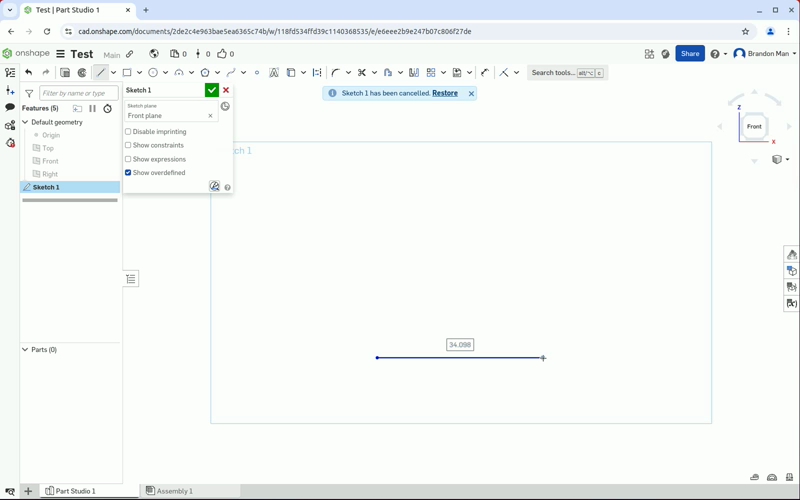
mouse_move(543, 207)
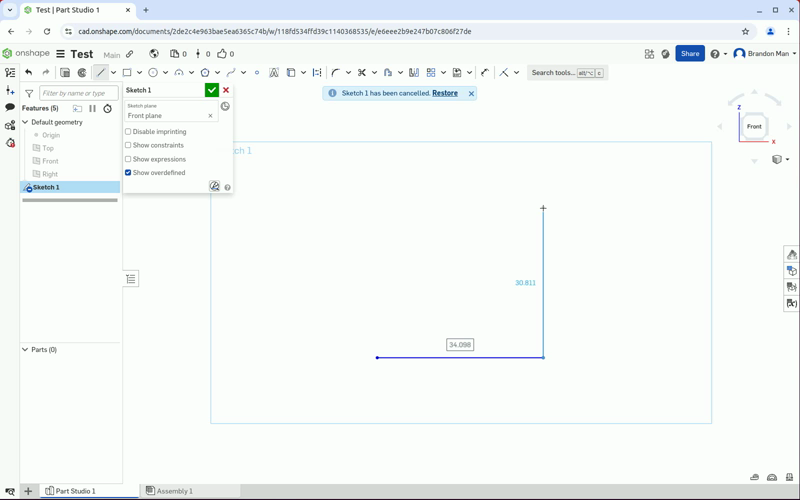
click(543, 207)
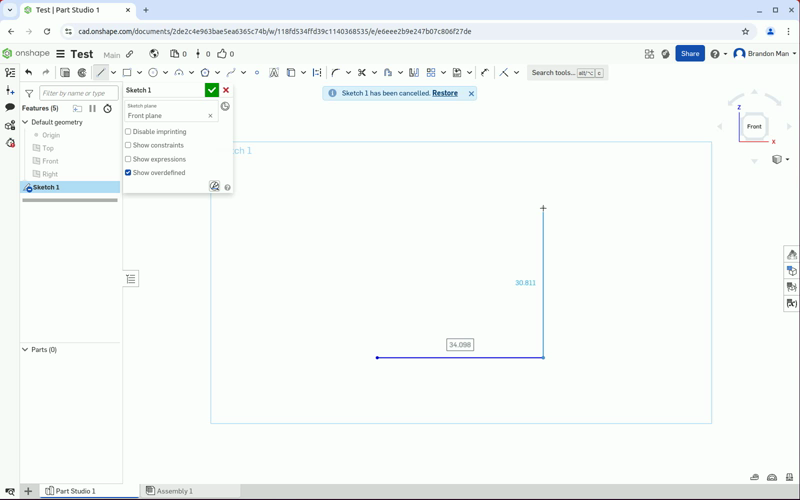
key_up(shift)
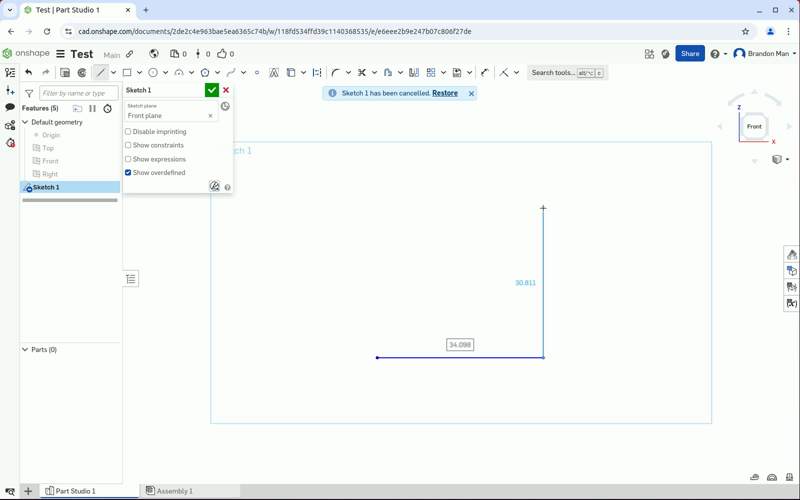
key_down(shift)
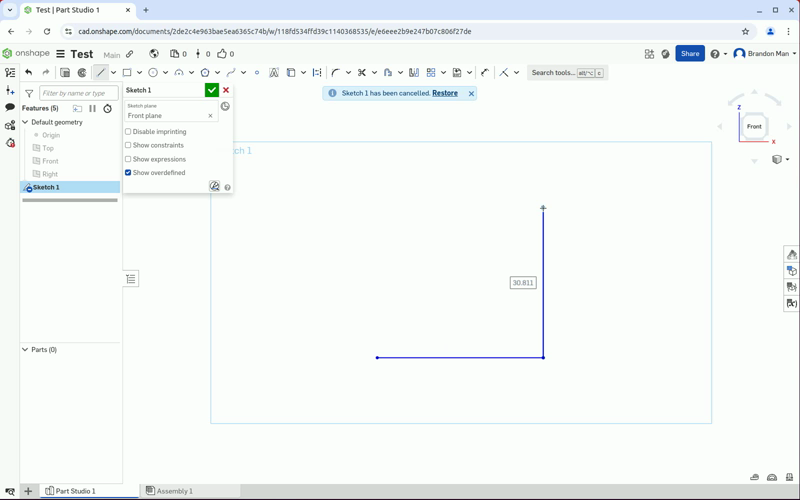
mouse_move(377, 207)
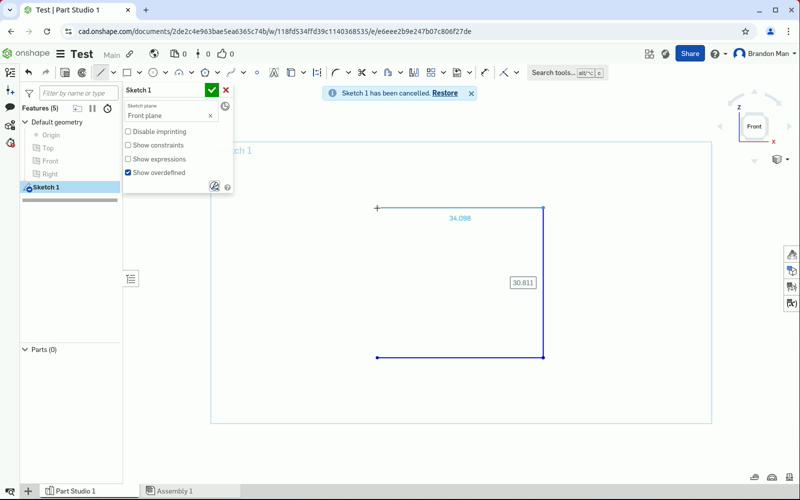
click(377, 207)
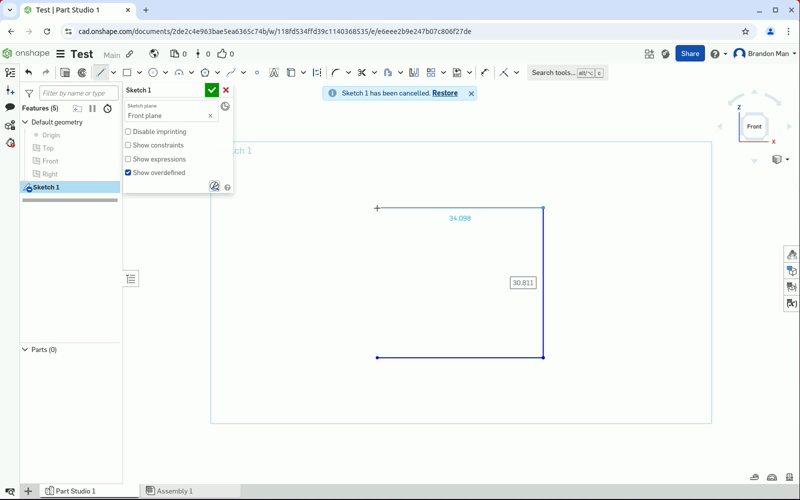
key_up(shift)
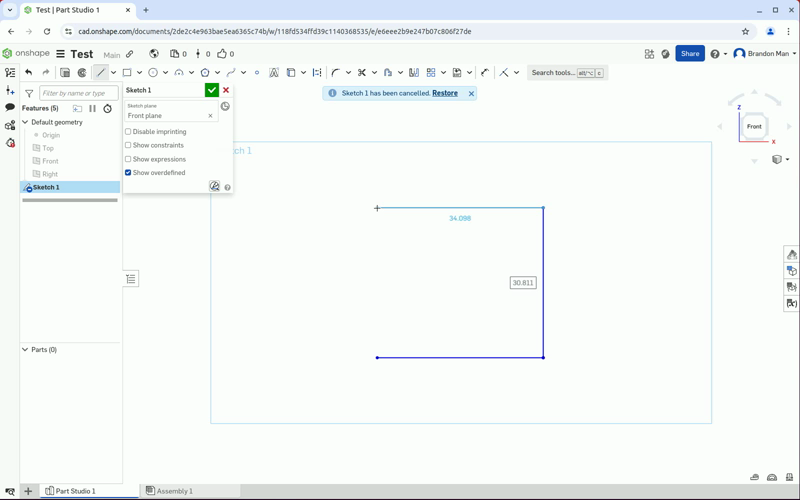
key_down(shift)
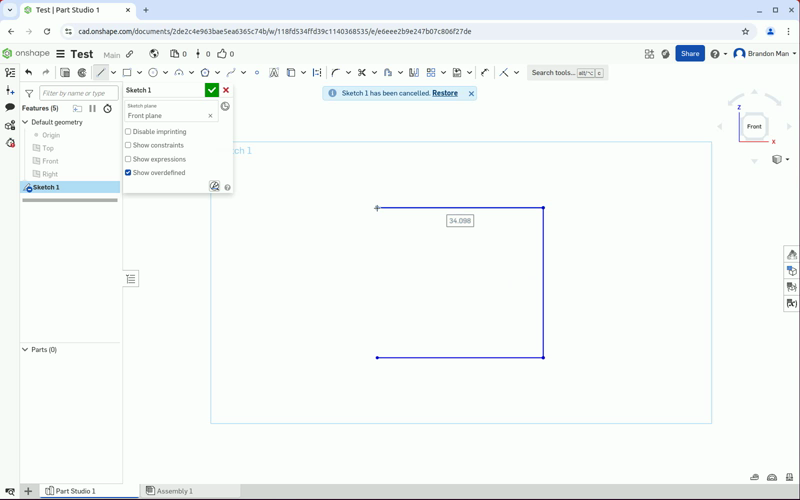
mouse_move(377, 357)
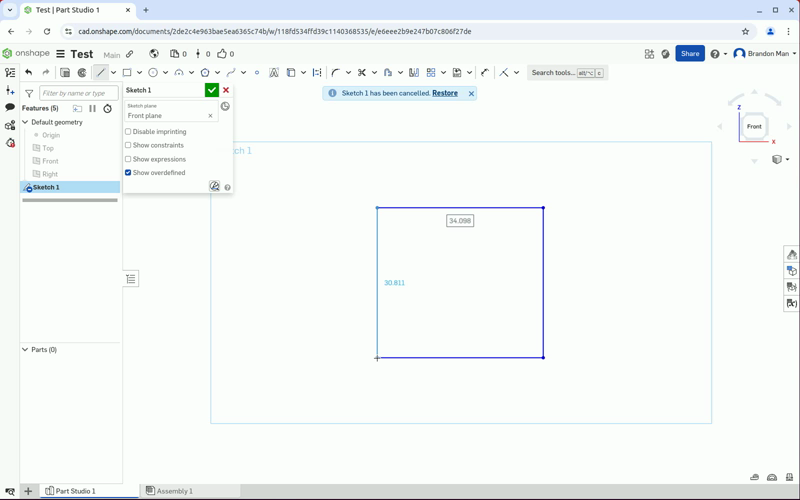
key_up(shift)
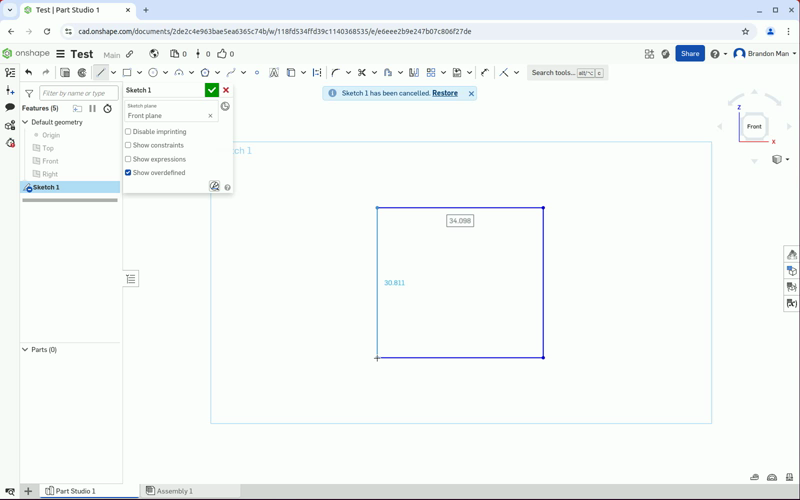
click(377, 357)
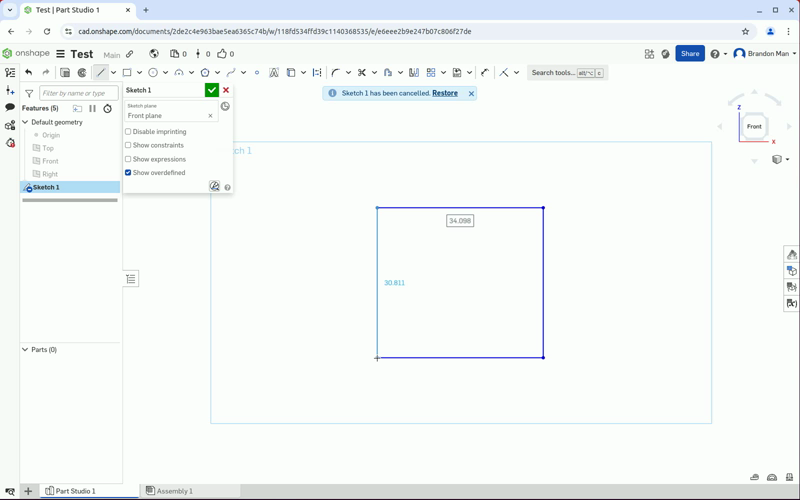
key(esc)
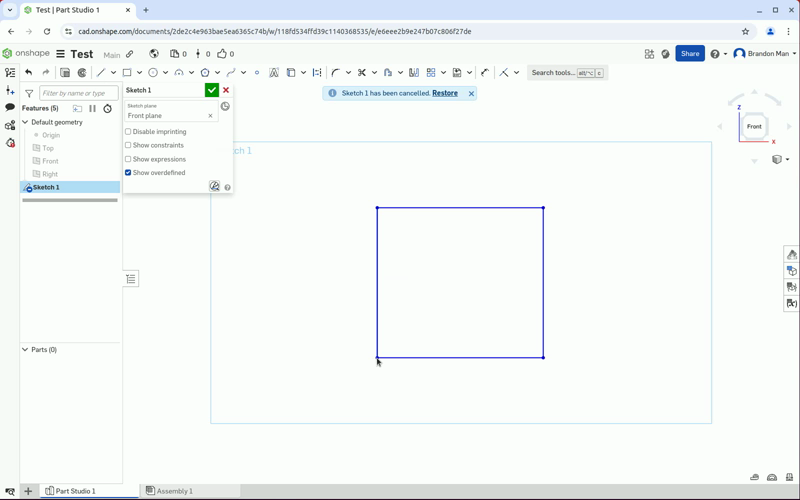
mouse_move(430, 247)
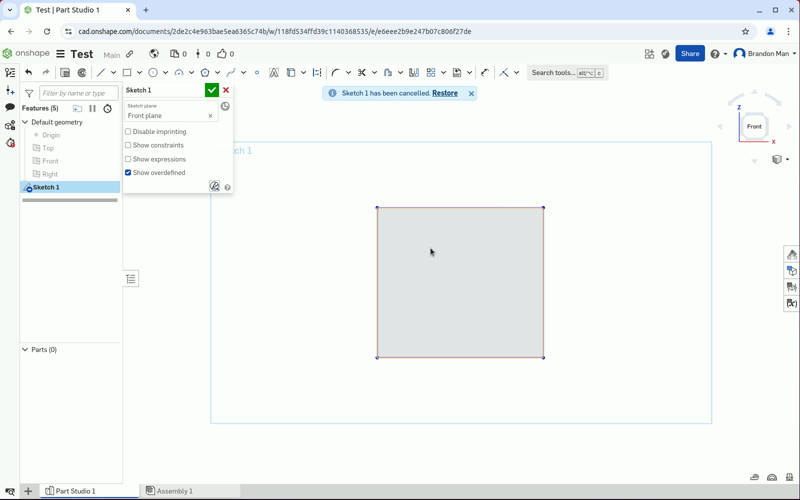
click(430, 247)
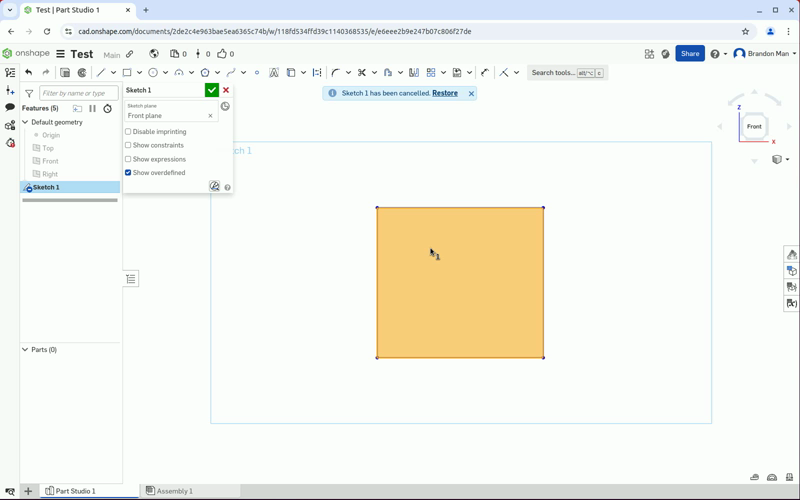
mouse_move(73, 352)
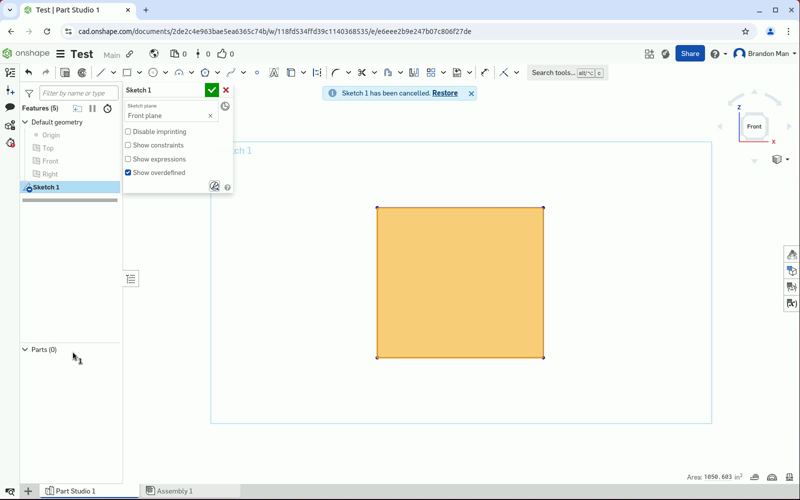
key(shift+y)
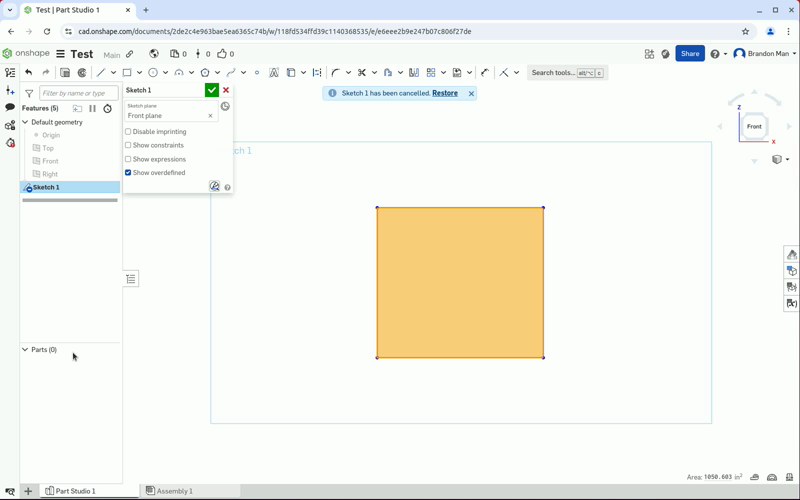
key(shift+e)
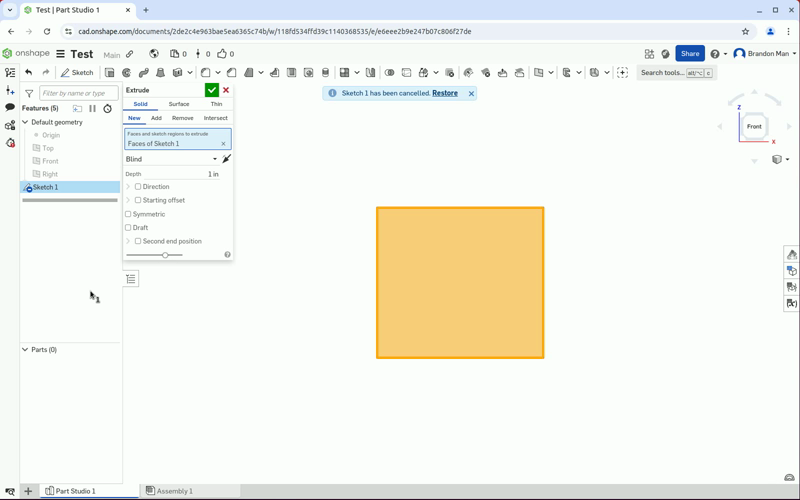
mouse_move(143, 106)
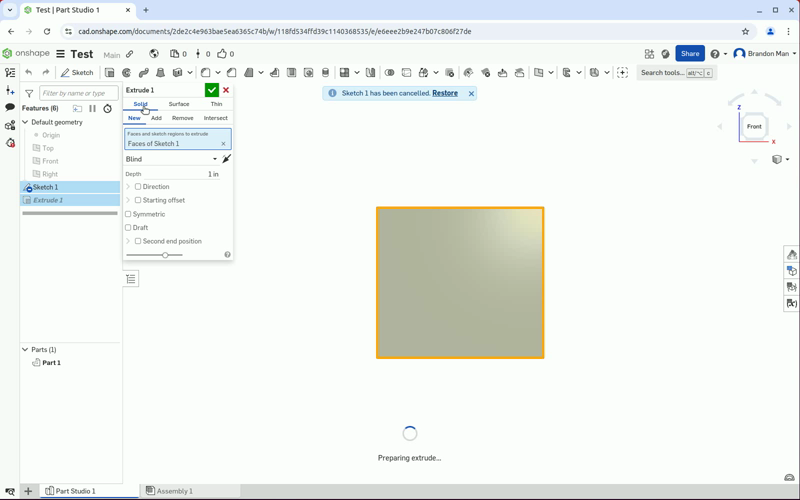
click(143, 106)
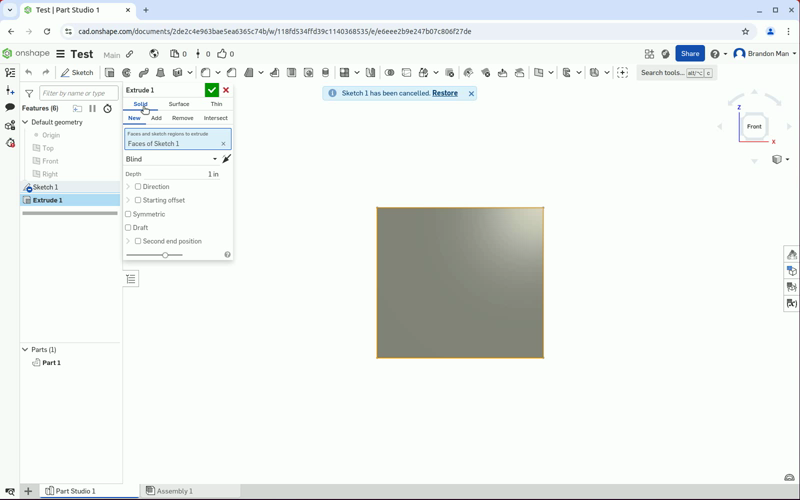
mouse_move(137, 120)
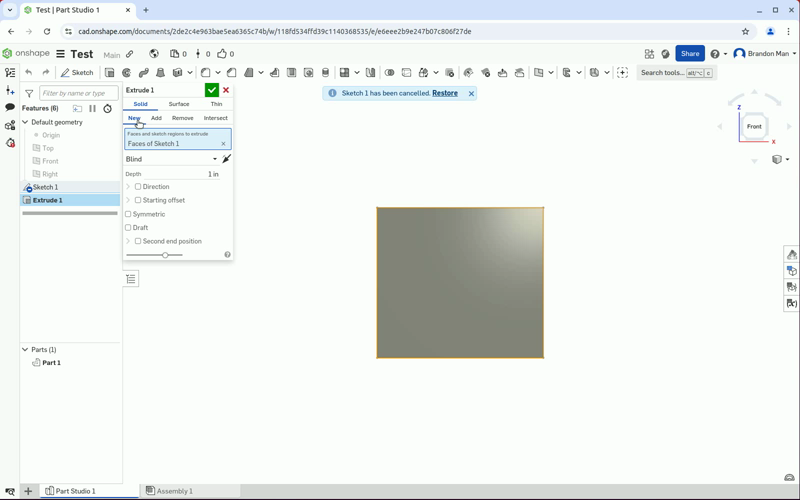
click(137, 120)
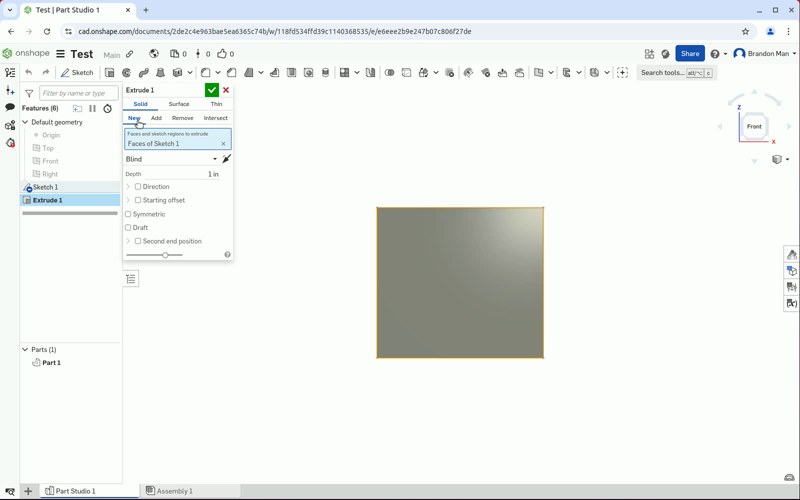
key(tab, 4)
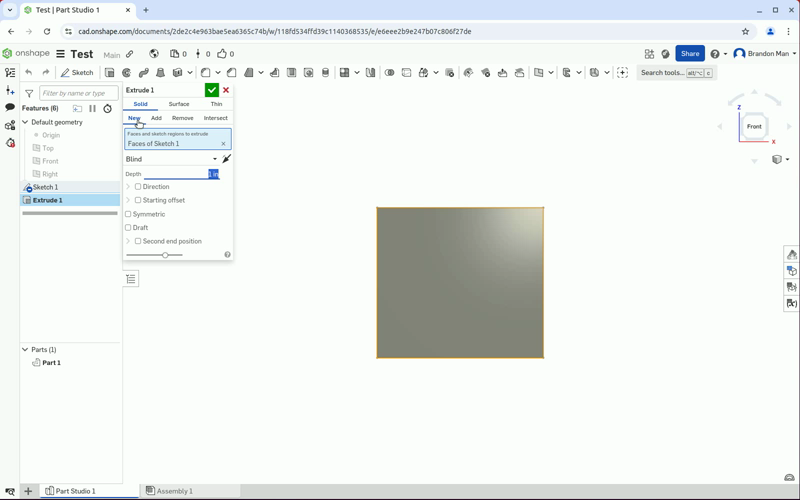
text(3.37)
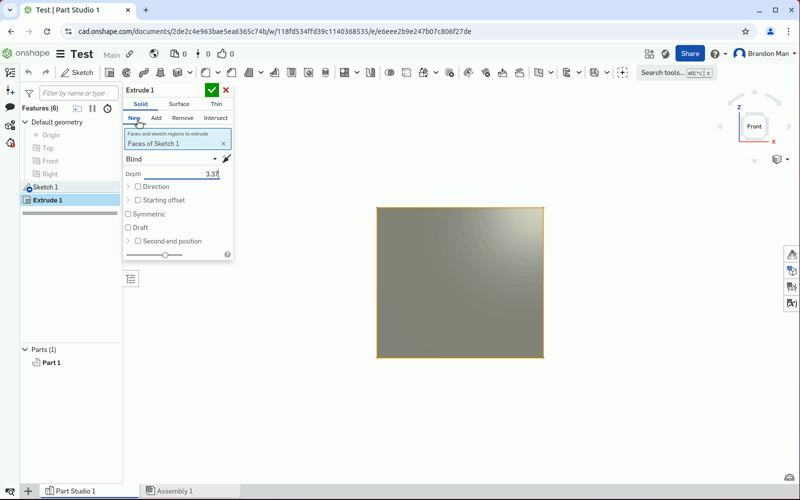
key(enter)
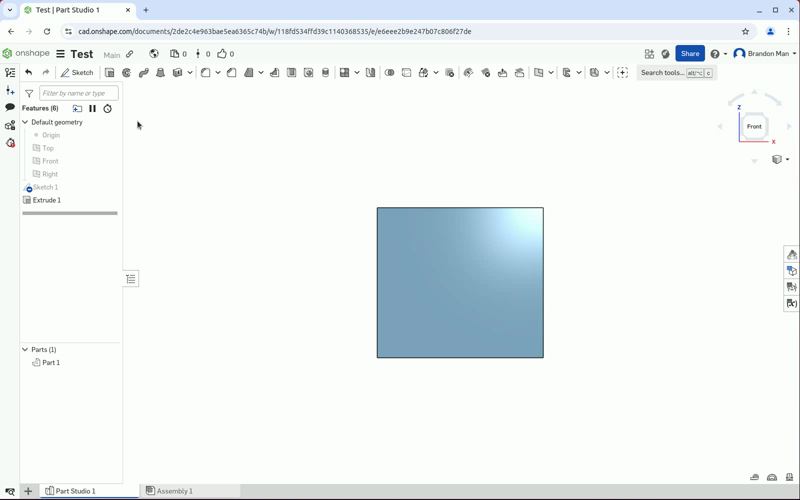
key(shift+h)
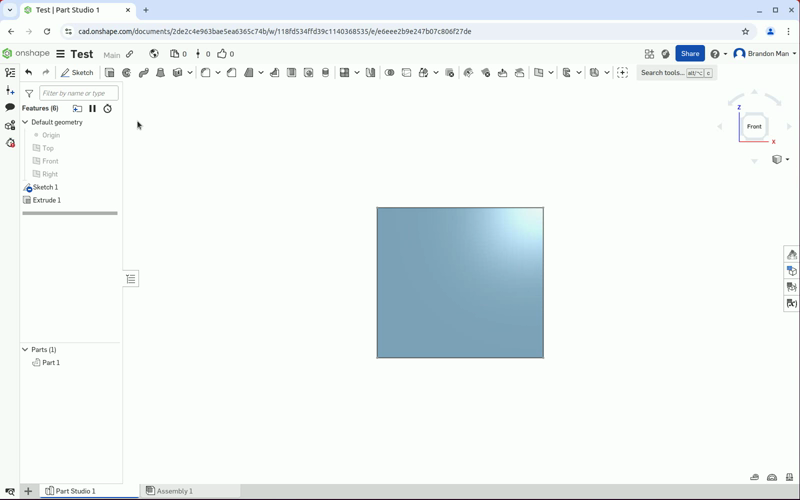
key(shift+h)
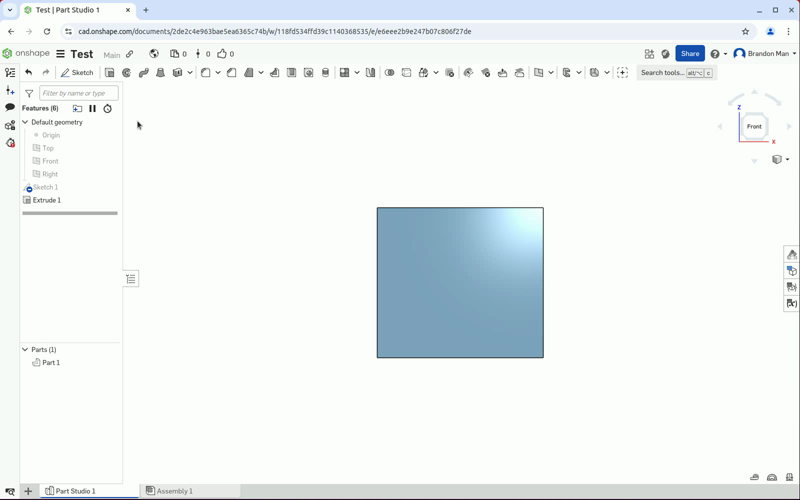
mouse_move(73, 189)
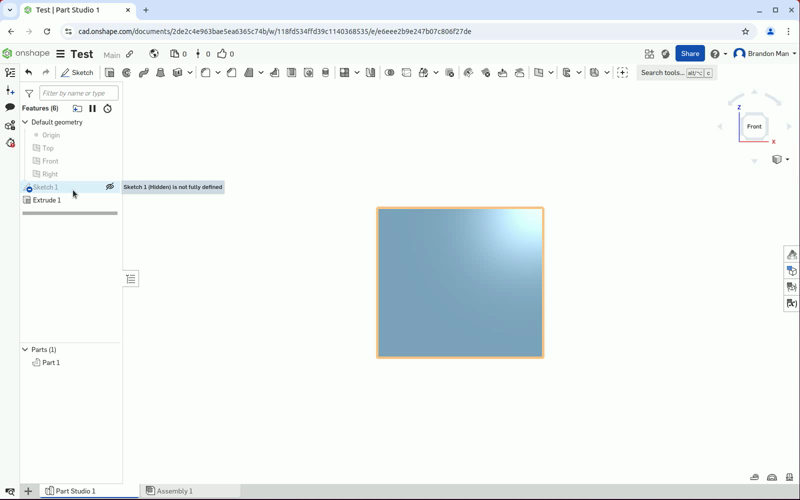
click(73, 189)
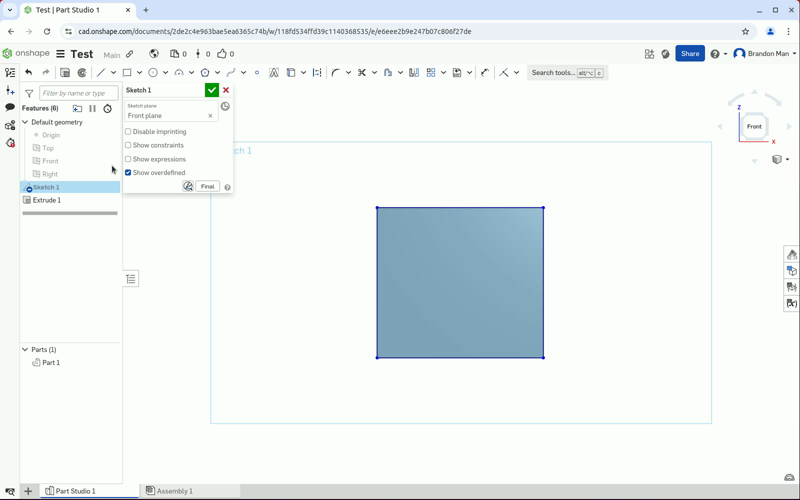
mouse_move(229, 92)
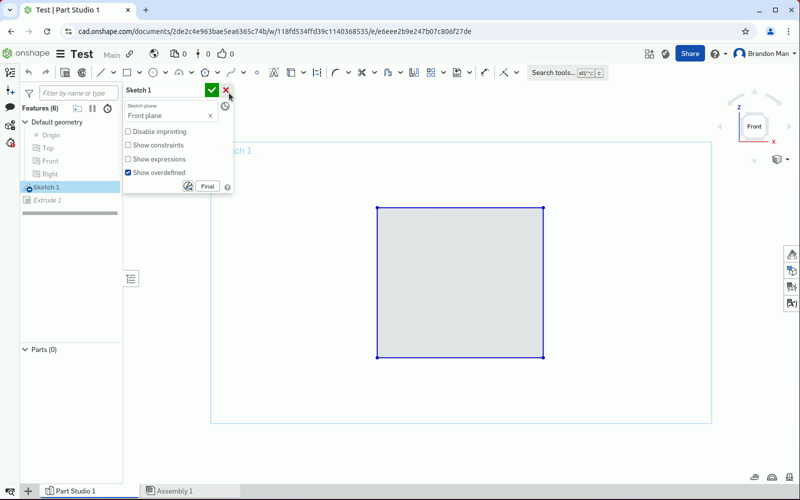
click(229, 92)
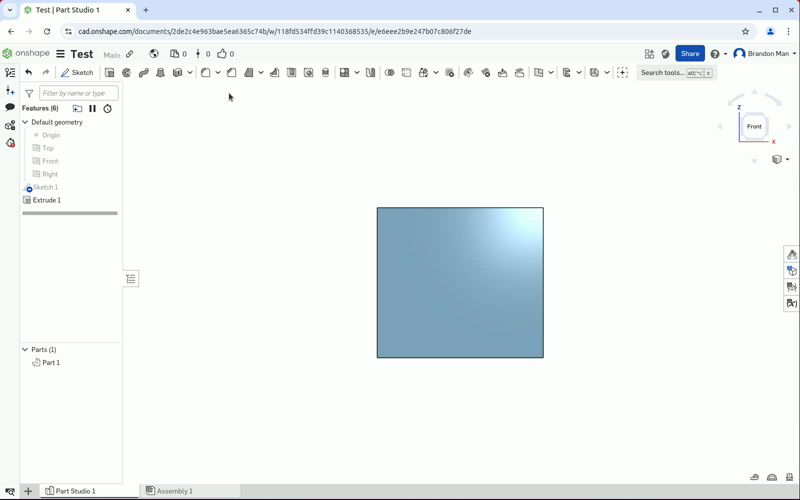
mouse_move(541, 75)
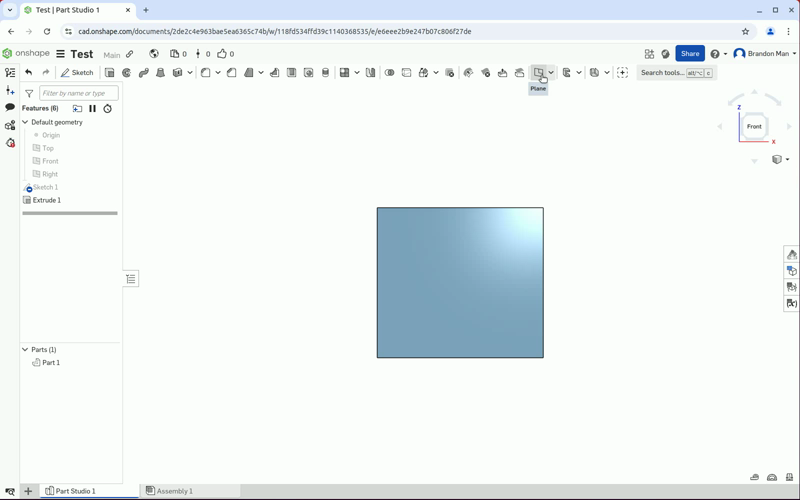
click(541, 75)
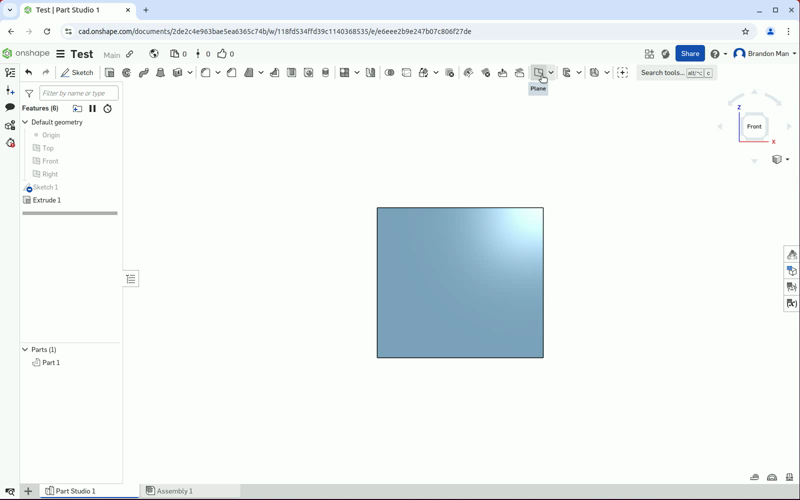
mouse_move(73, 163)
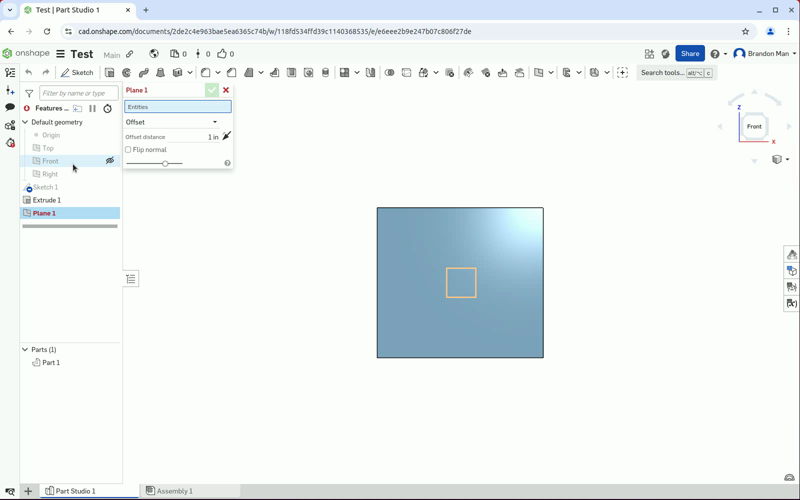
click(73, 163)
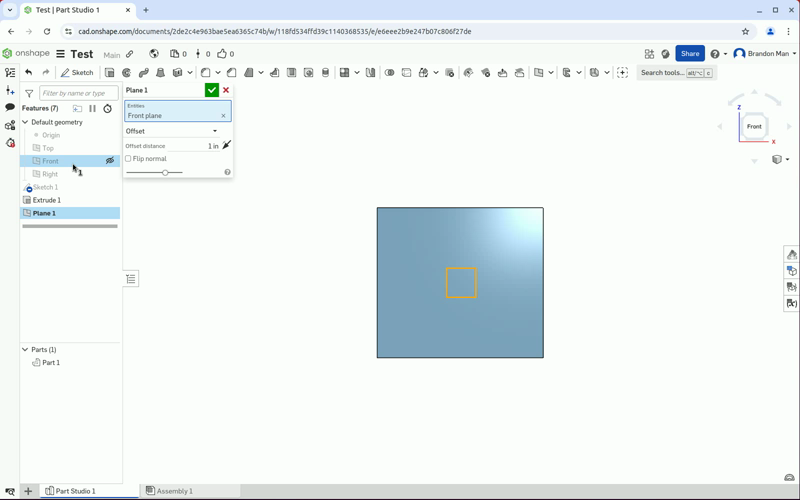
key(tab, 2)
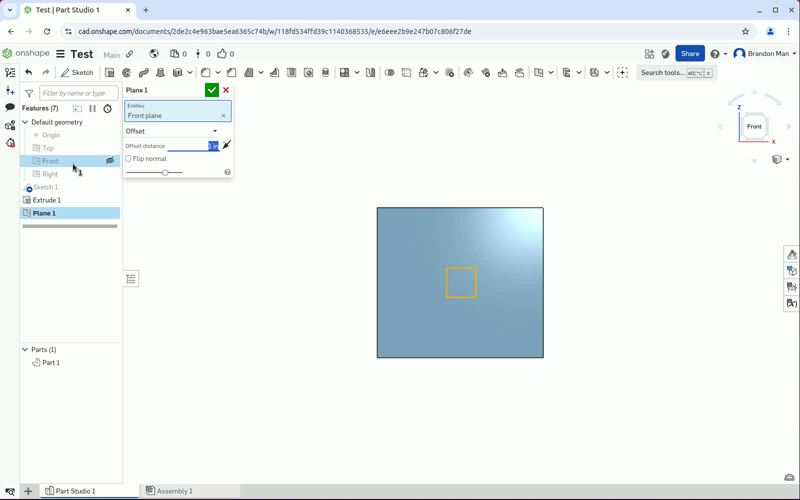
text(3.358)
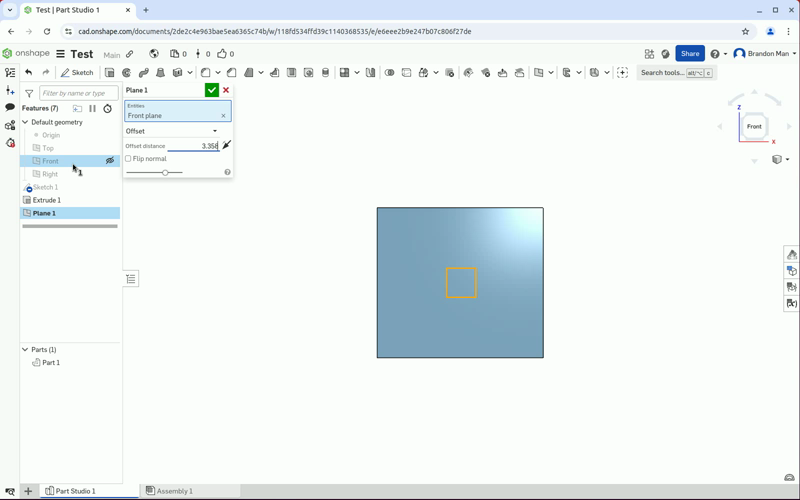
key(enter, 2)
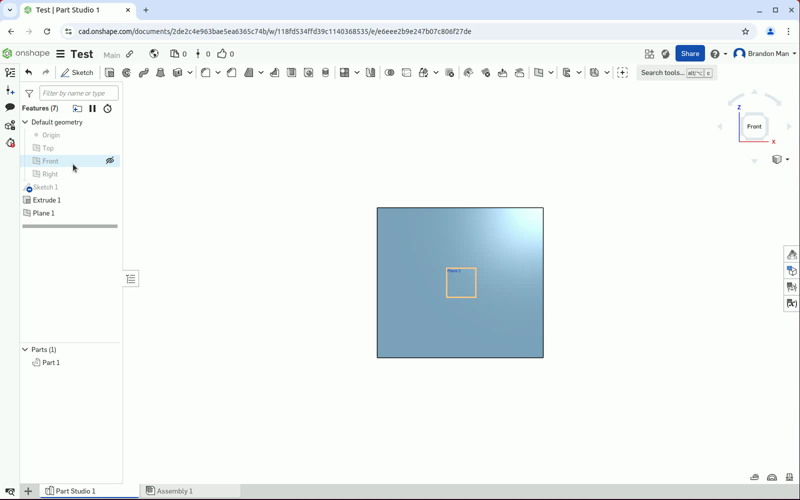
key(shift+s)
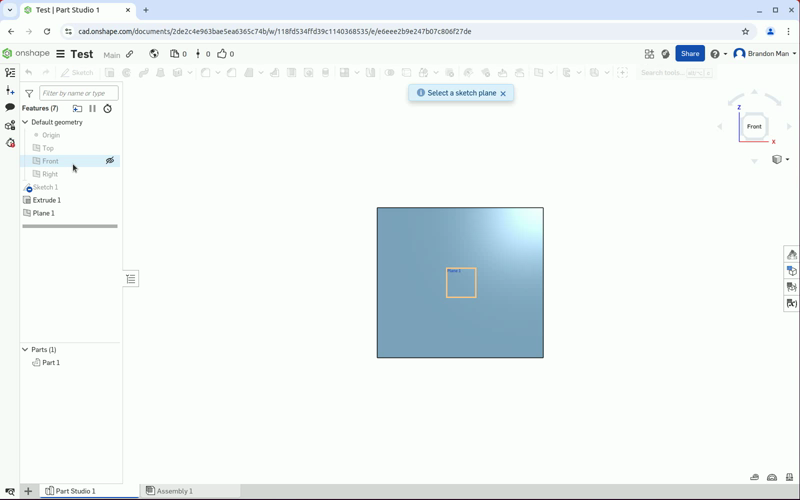
mouse_move(73, 215)
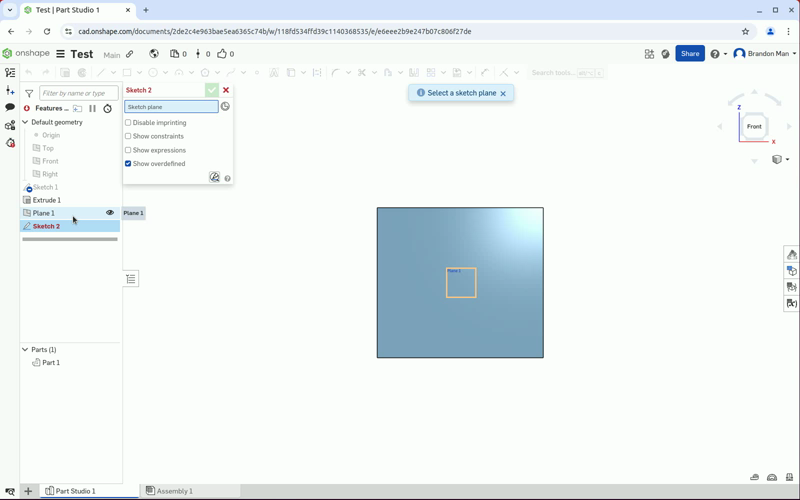
click(73, 215)
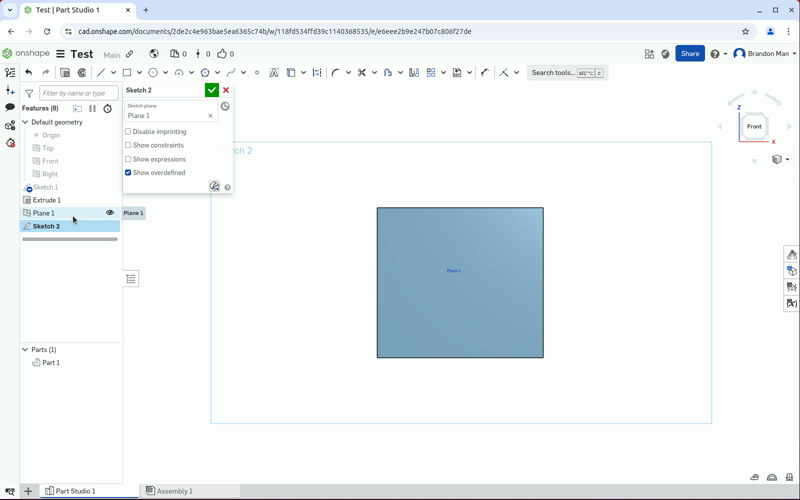
mouse_move(73, 352)
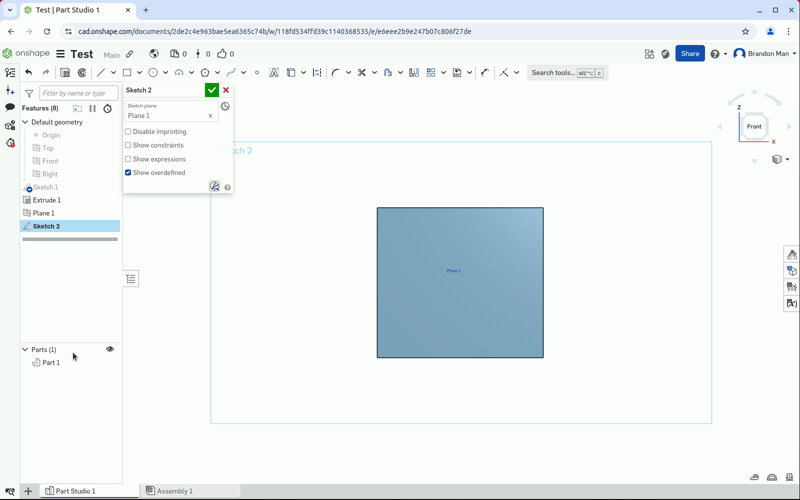
key(y)
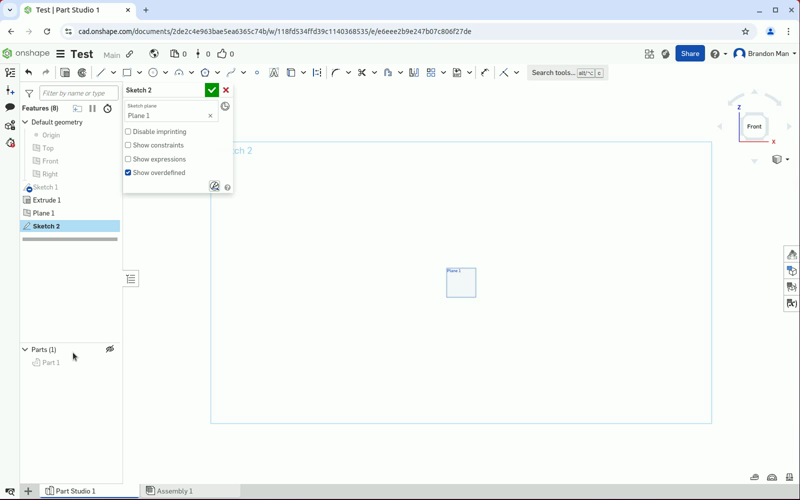
key(l)
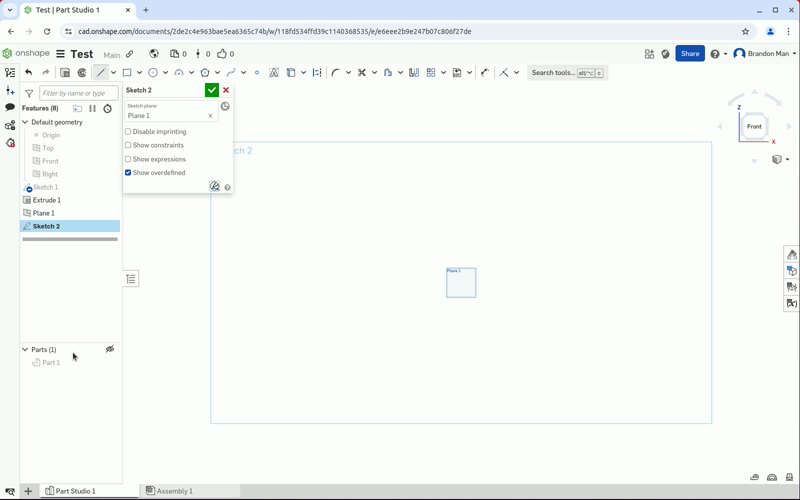
key_down(shift)
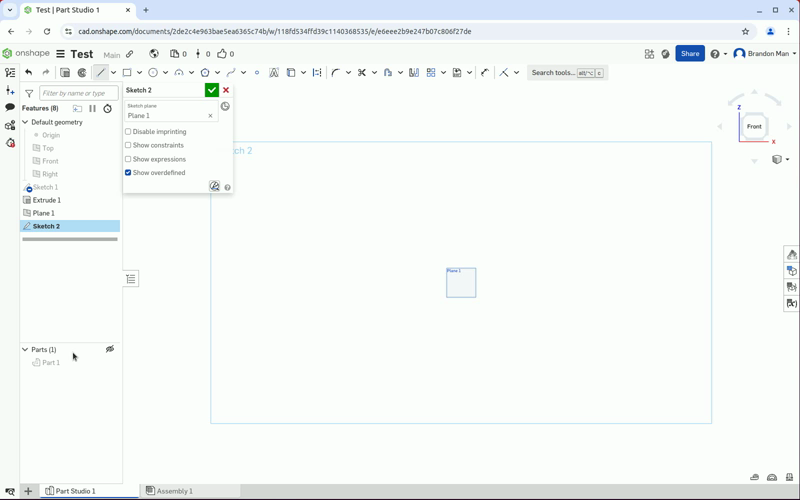
mouse_move(397, 354)
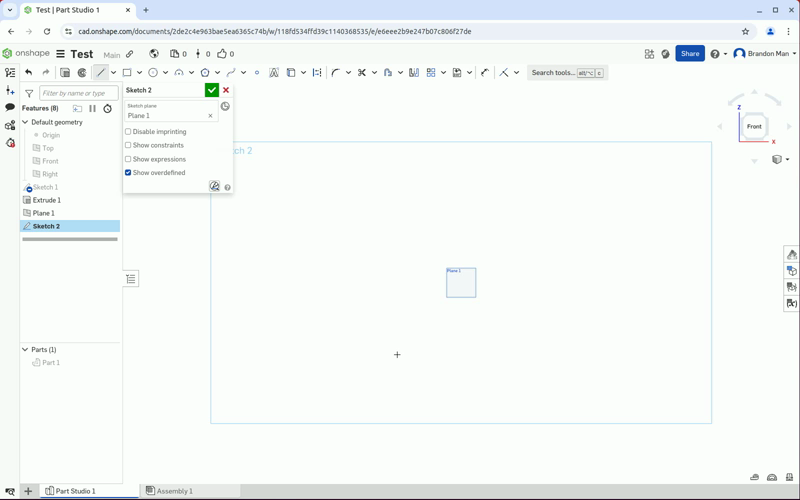
click(397, 354)
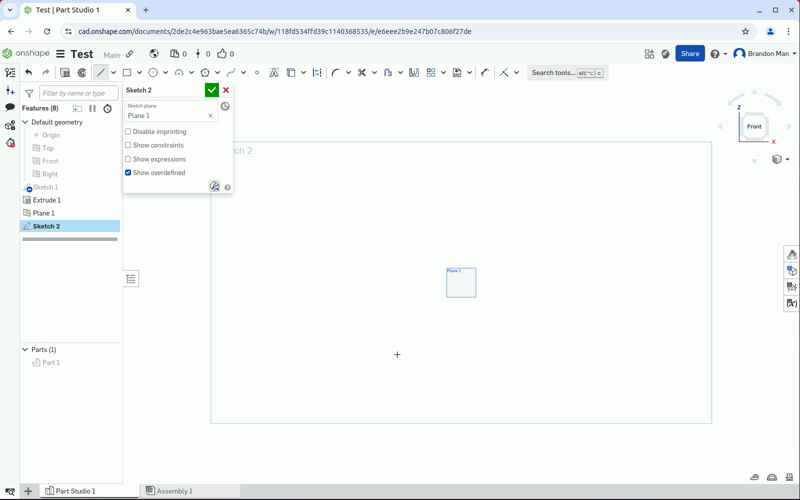
key_up(shift)
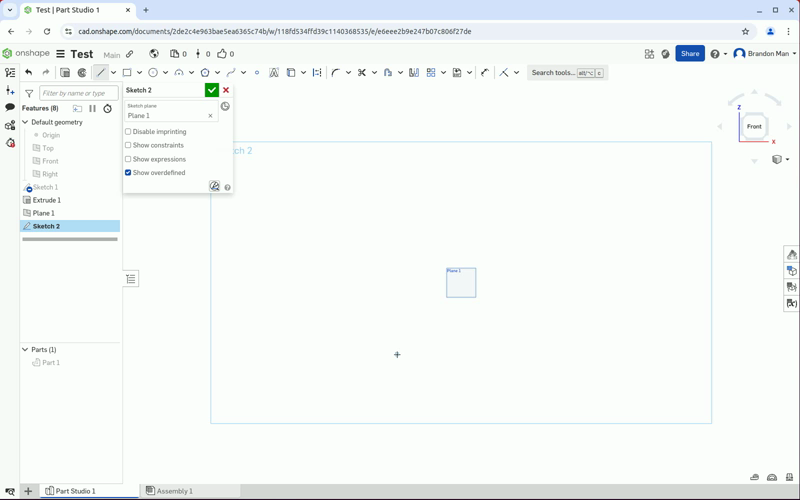
key_down(shift)
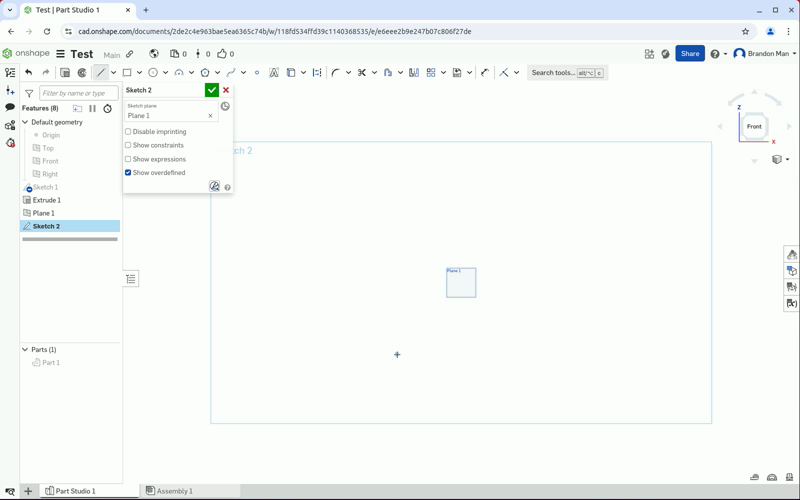
mouse_move(539, 354)
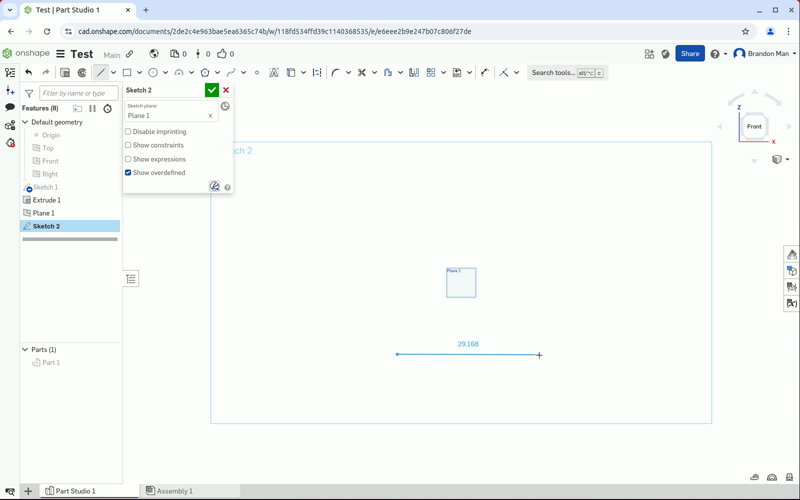
click(539, 354)
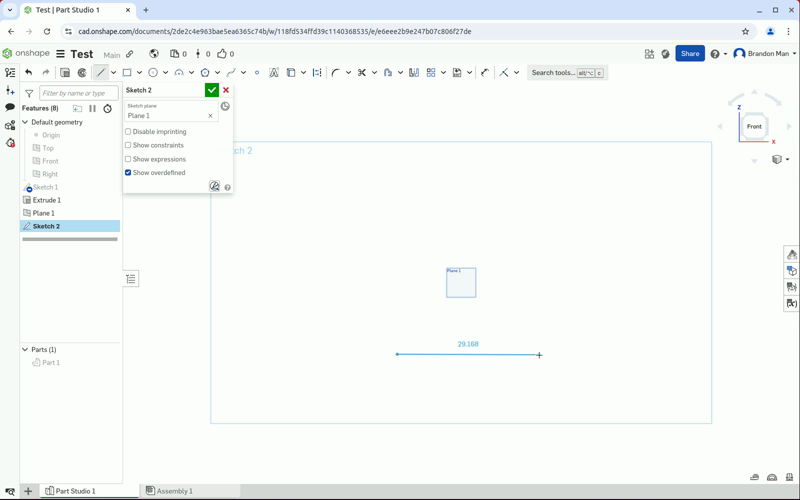
key_up(shift)
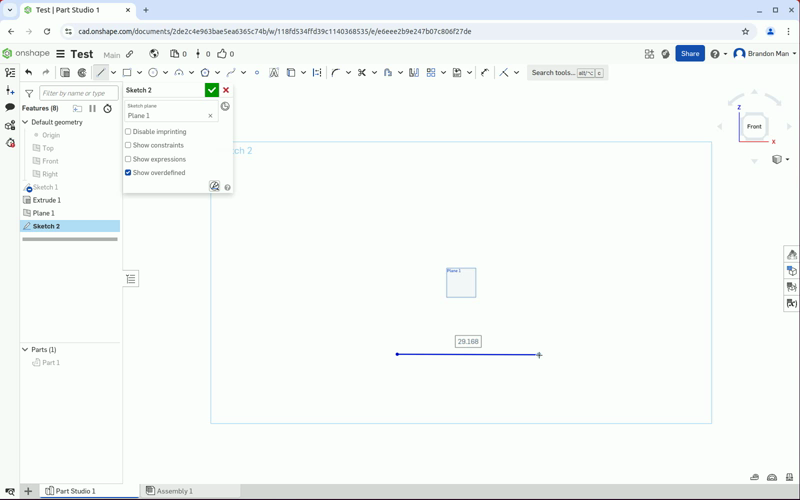
key_down(shift)
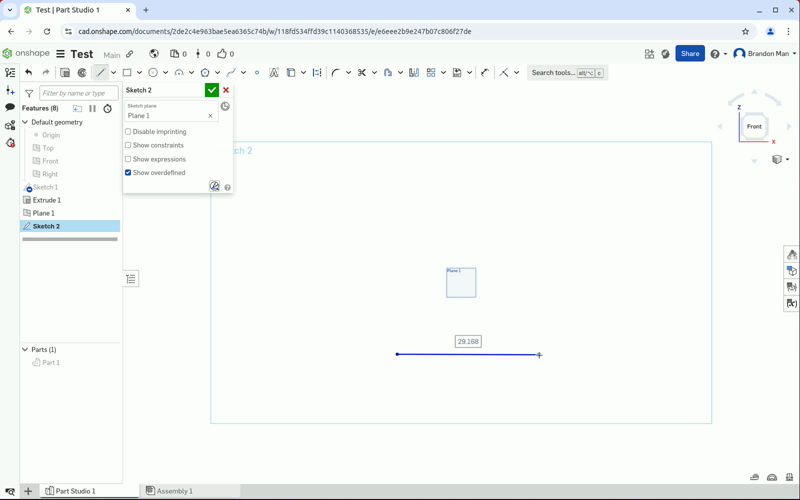
mouse_move(539, 213)
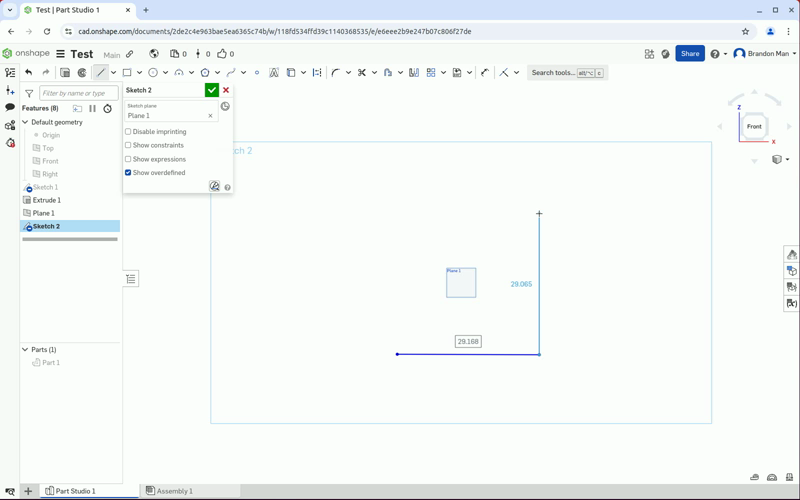
click(539, 213)
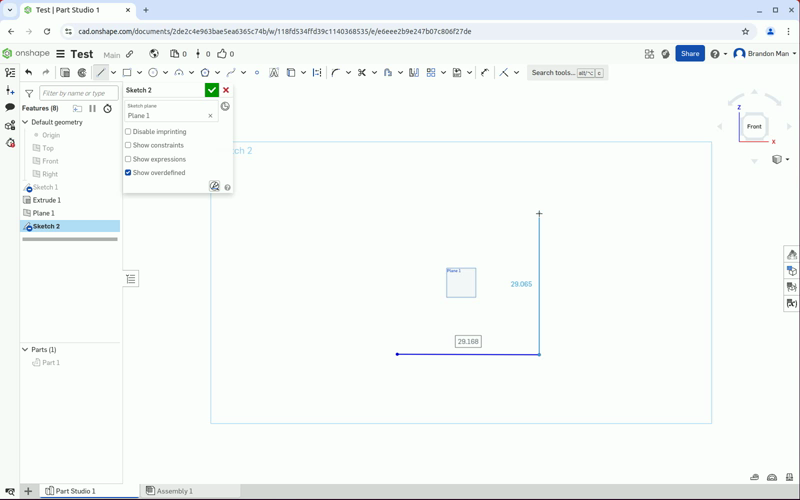
key_up(shift)
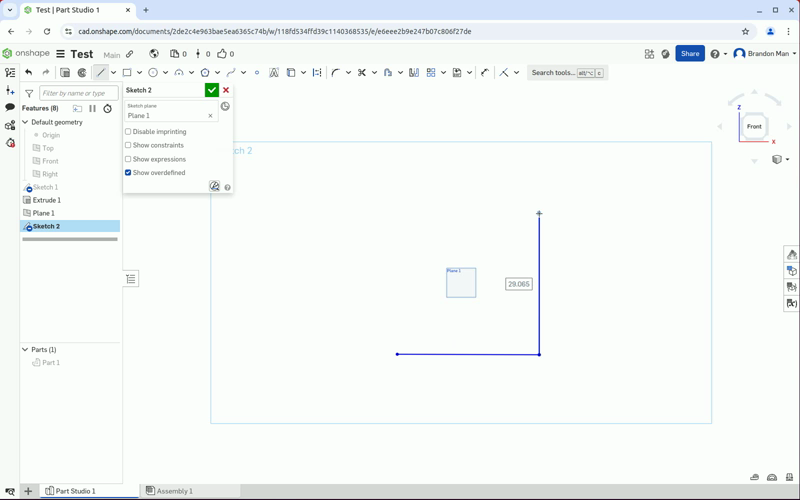
key_down(shift)
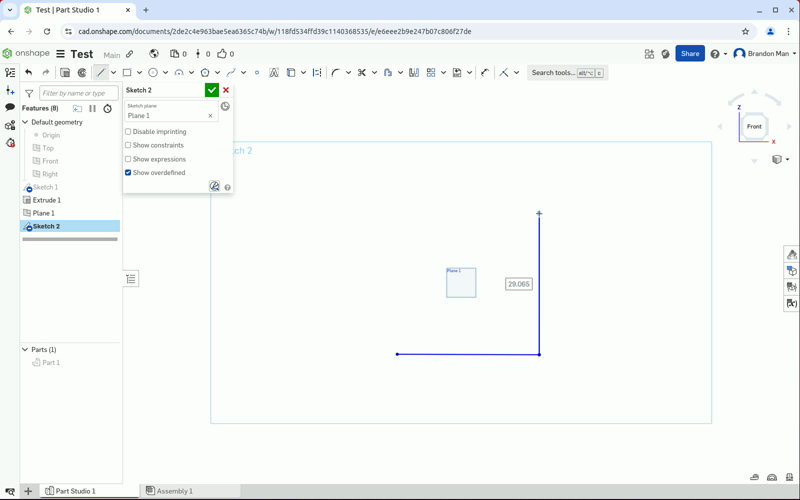
mouse_move(397, 213)
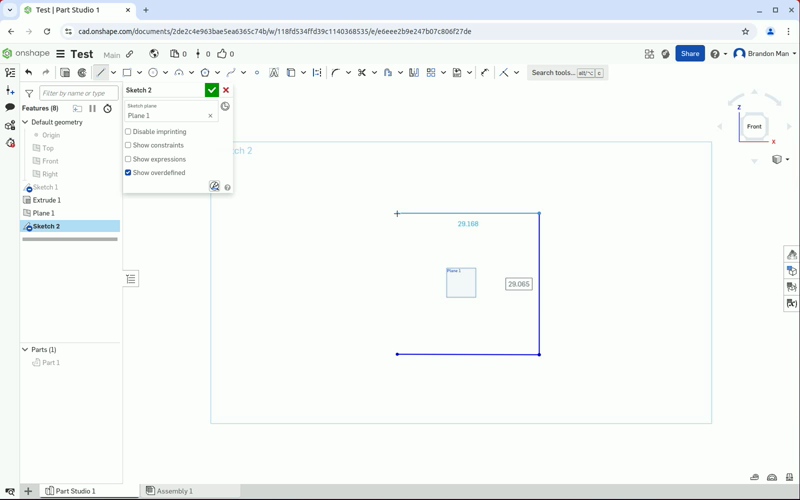
click(397, 213)
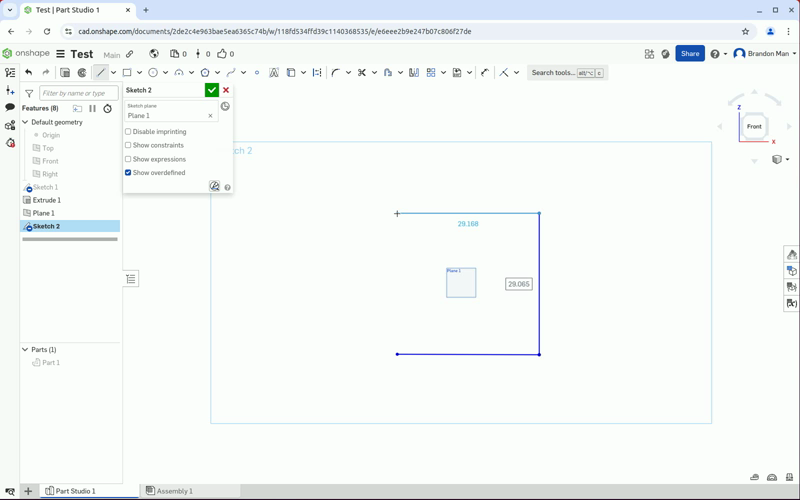
key_up(shift)
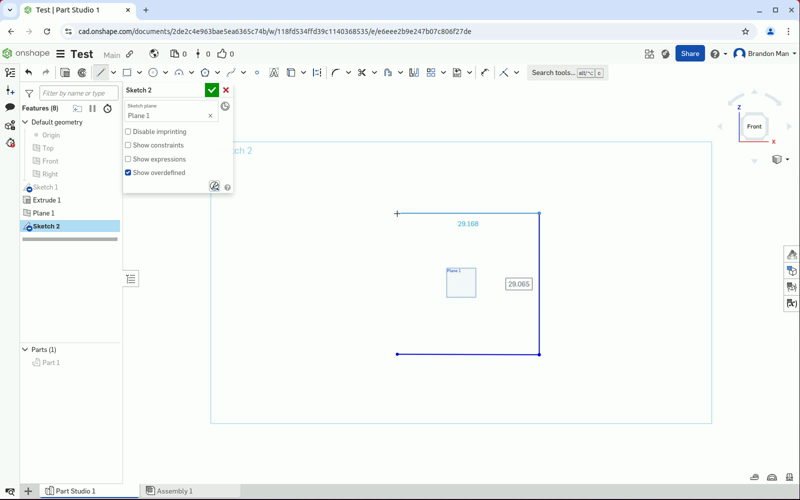
key_down(shift)
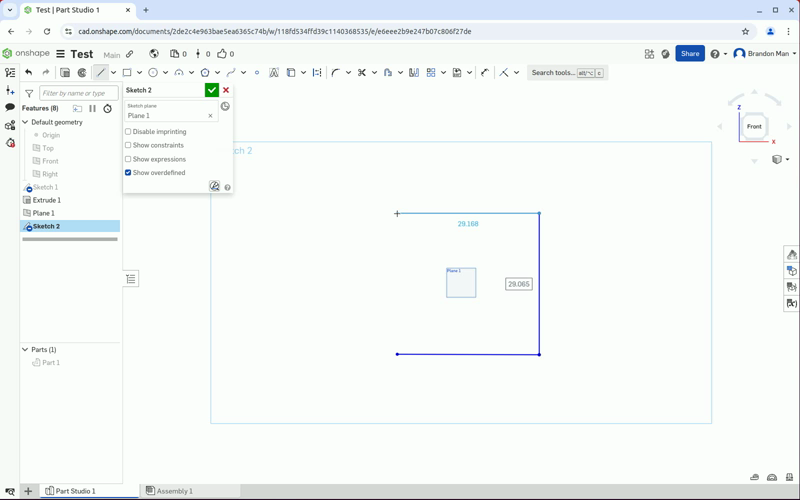
mouse_move(397, 354)
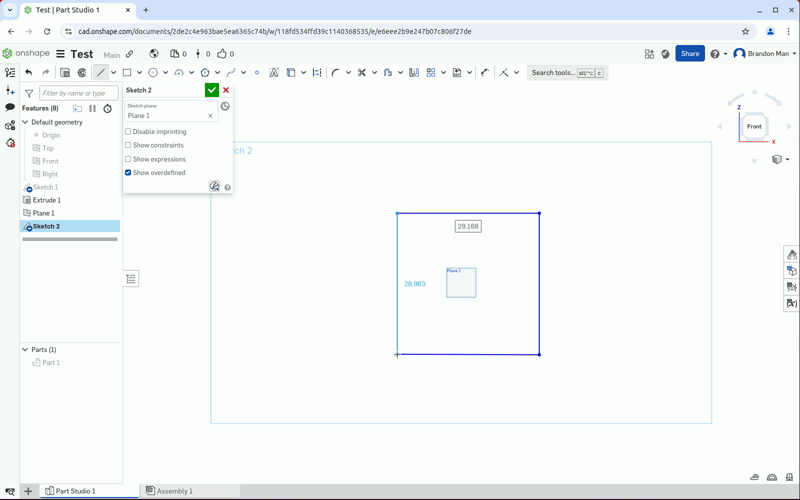
key_up(shift)
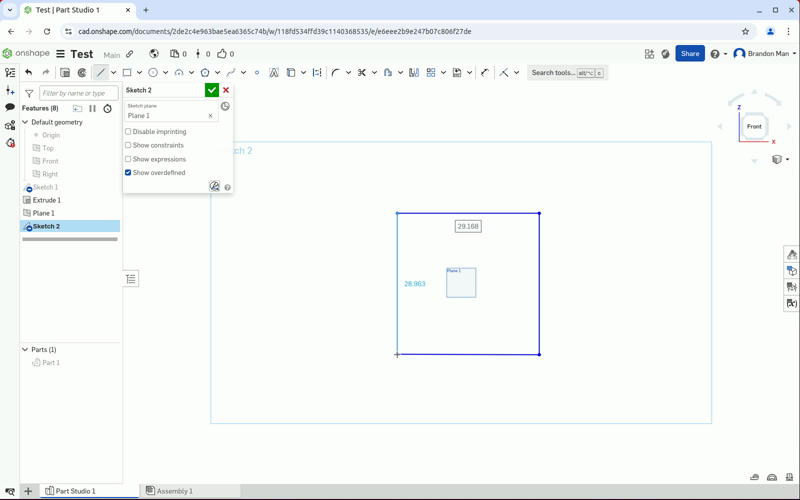
click(397, 354)
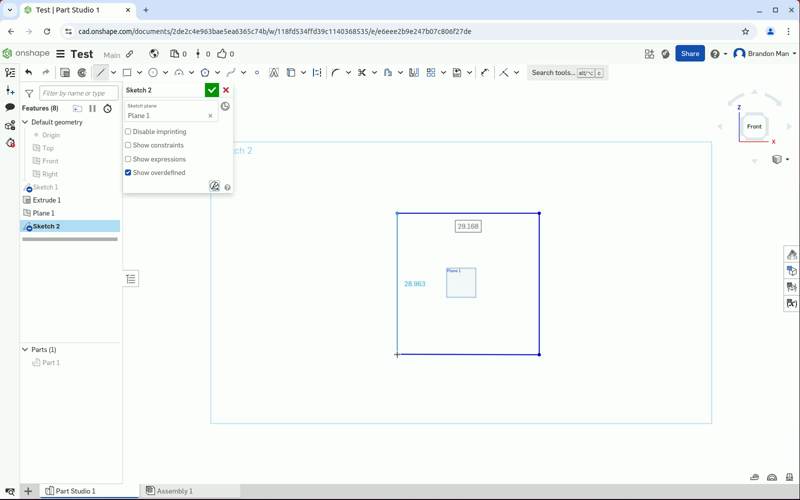
key(esc)
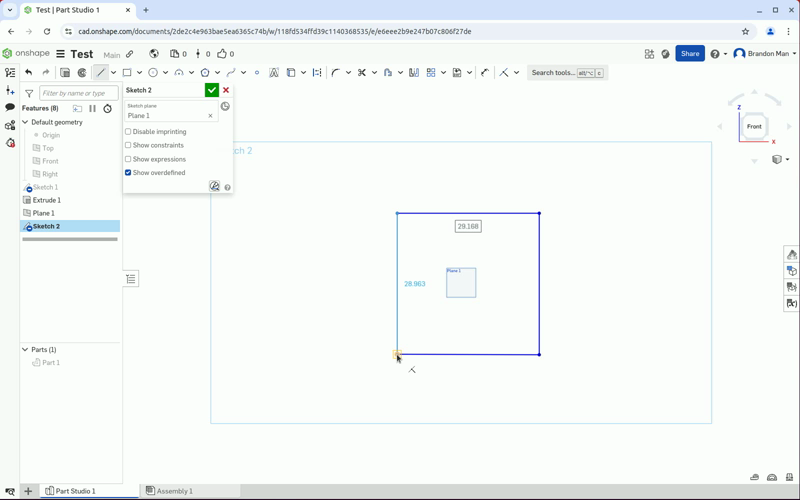
mouse_move(482, 306)
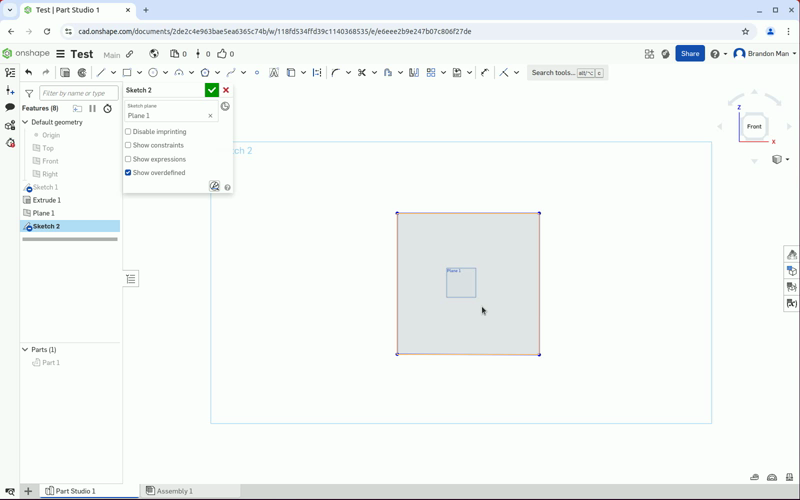
click(482, 306)
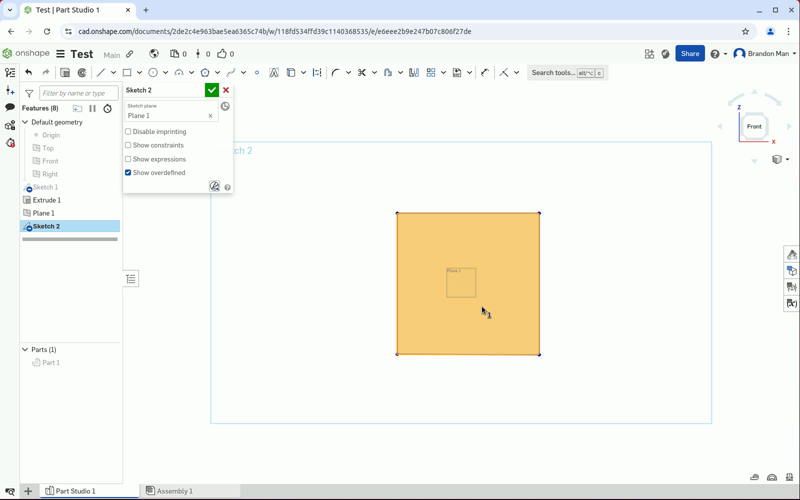
mouse_move(73, 352)
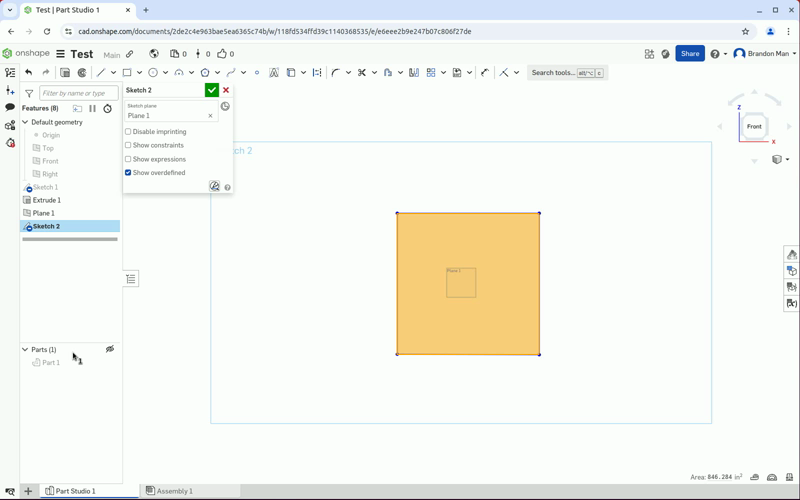
key(shift+y)
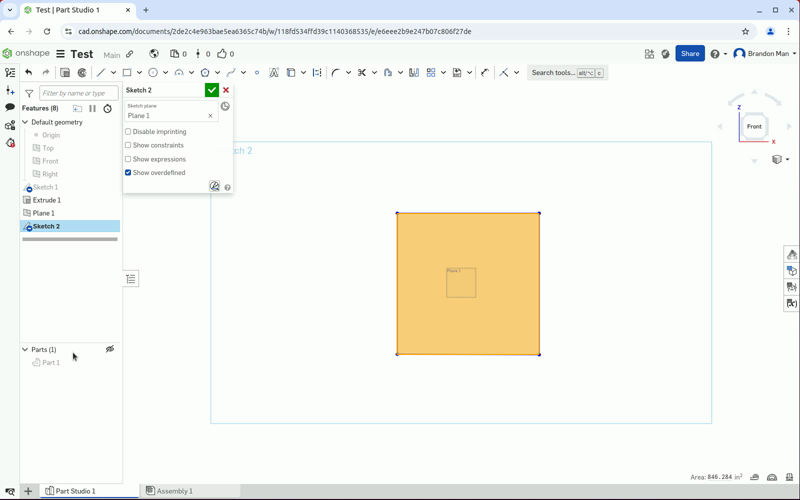
key(shift+e)
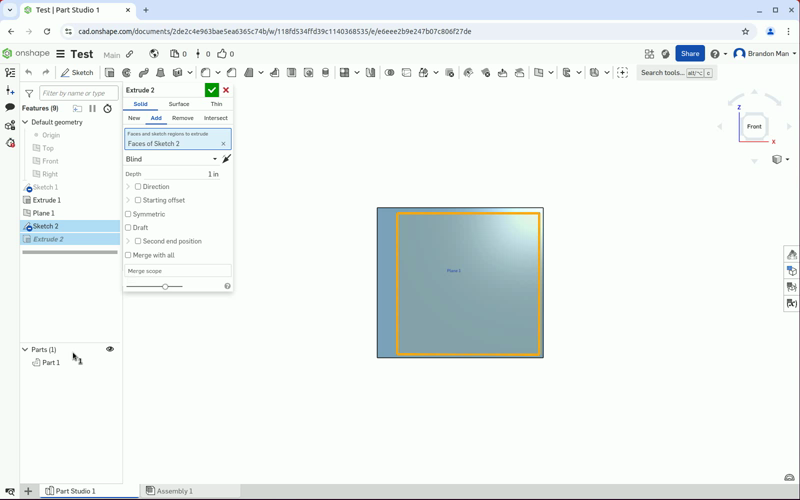
mouse_move(143, 106)
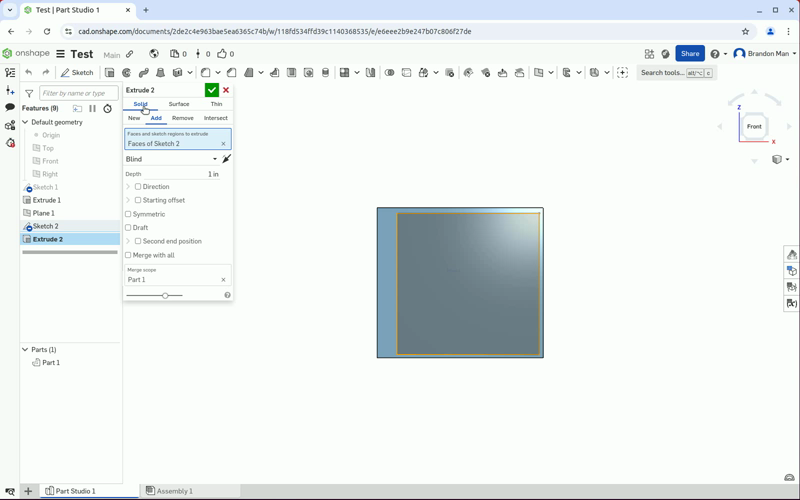
click(143, 106)
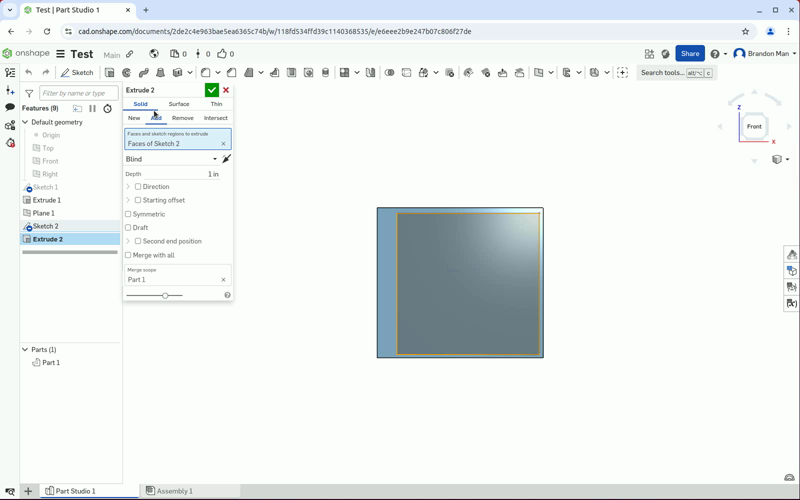
mouse_move(186, 120)
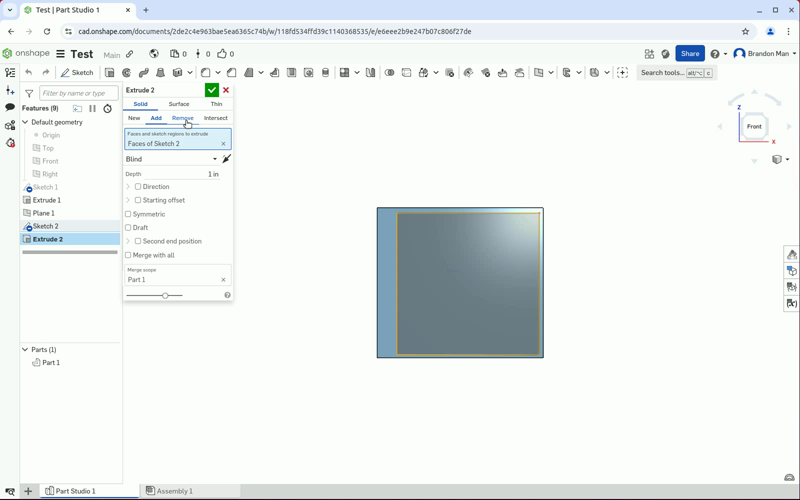
click(186, 120)
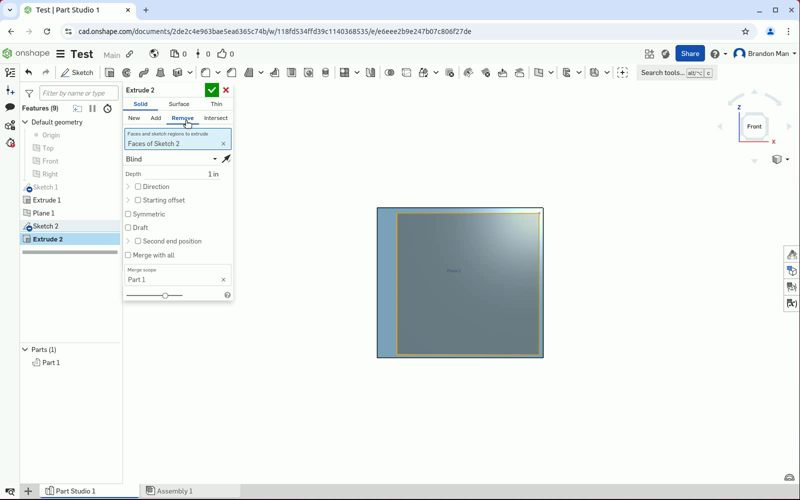
key(tab, 4)
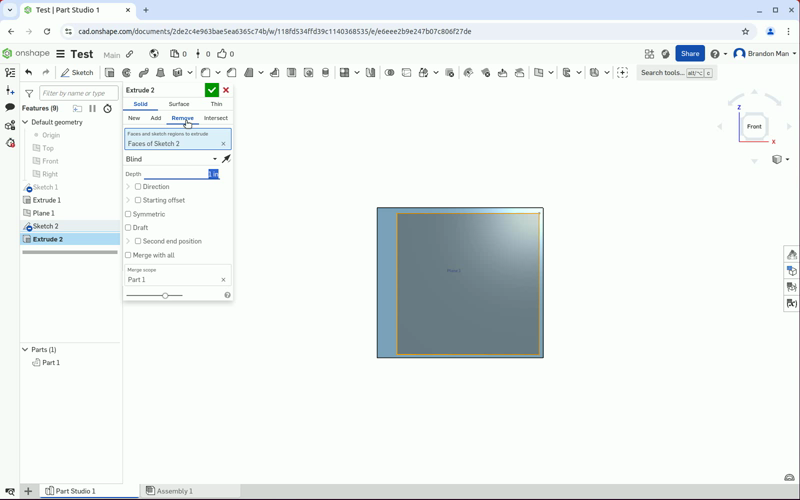
text(1.204)
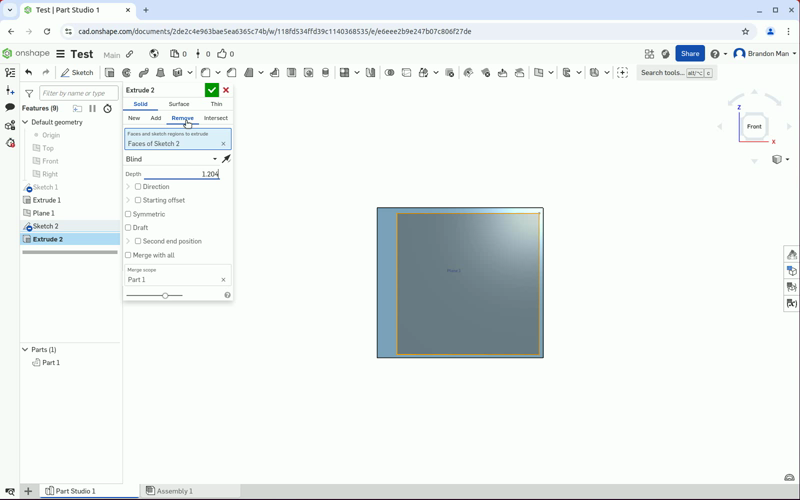
key(tab, 6)
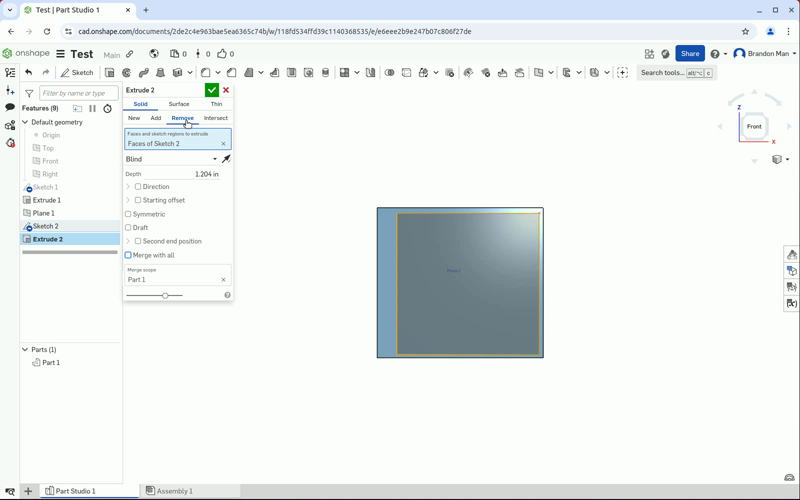
key(space)
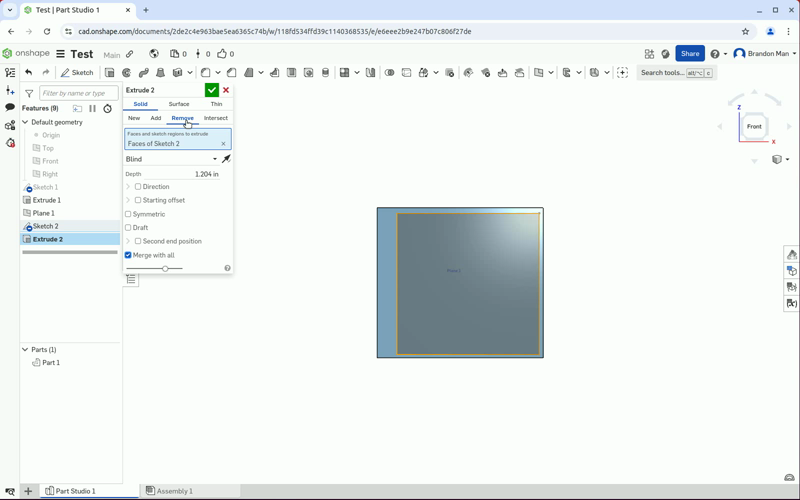
key(enter)
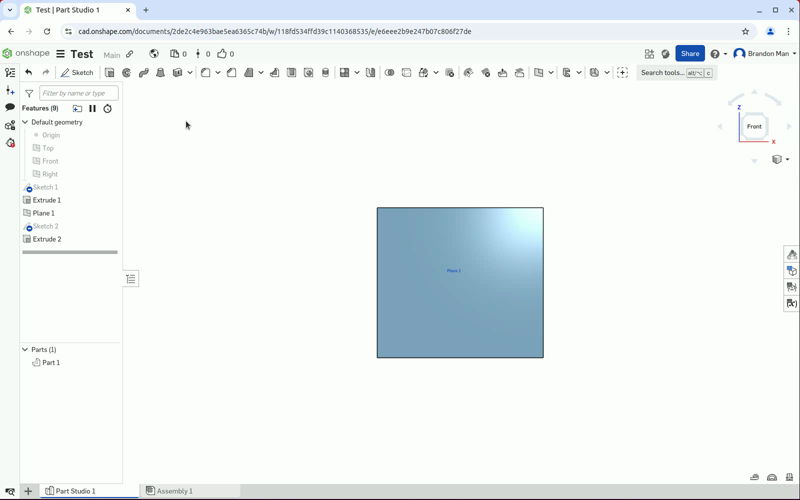
key(shift+h)
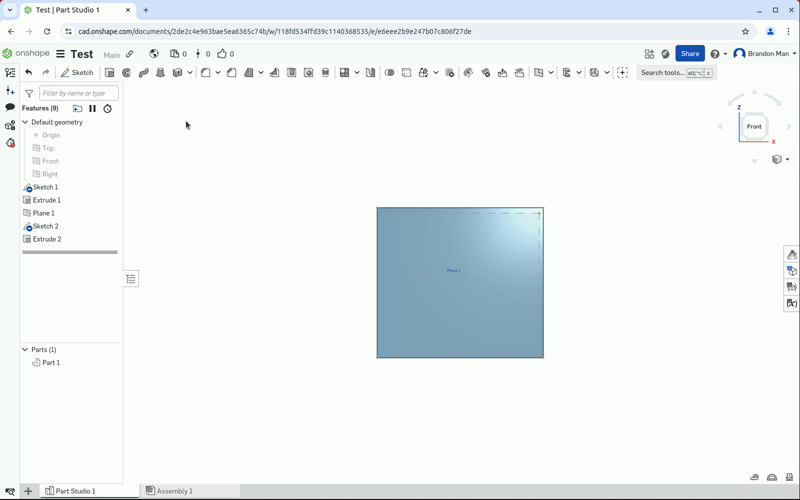
key(shift+h)
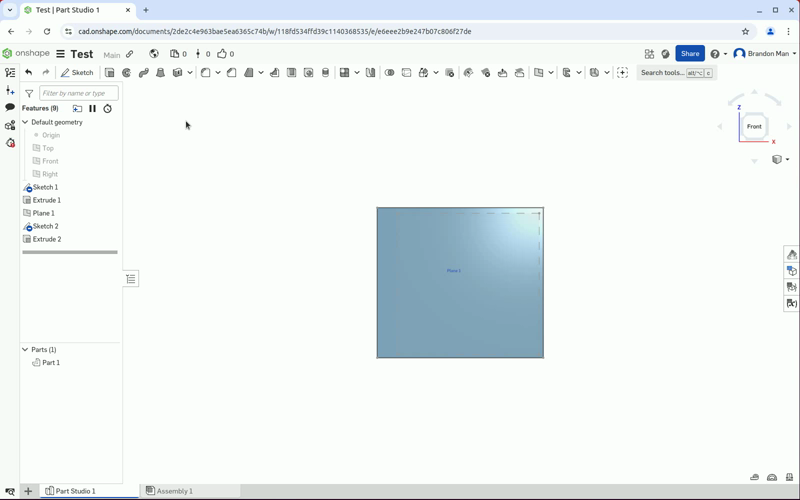
key(shift+7)
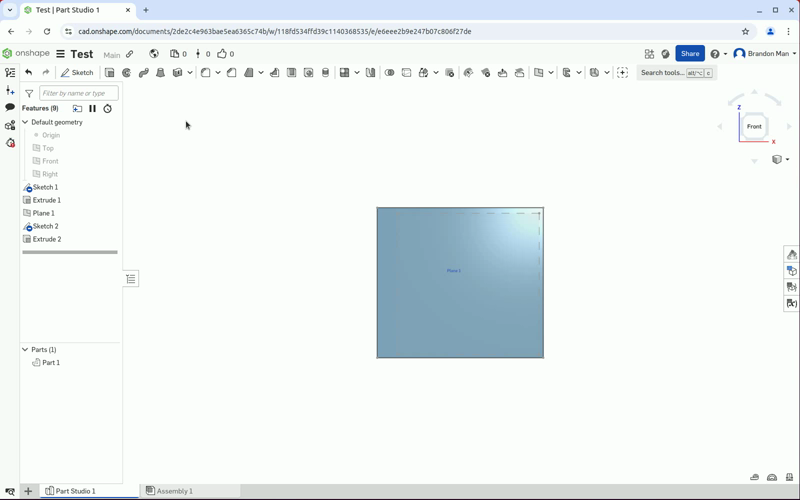
key(left, 2)
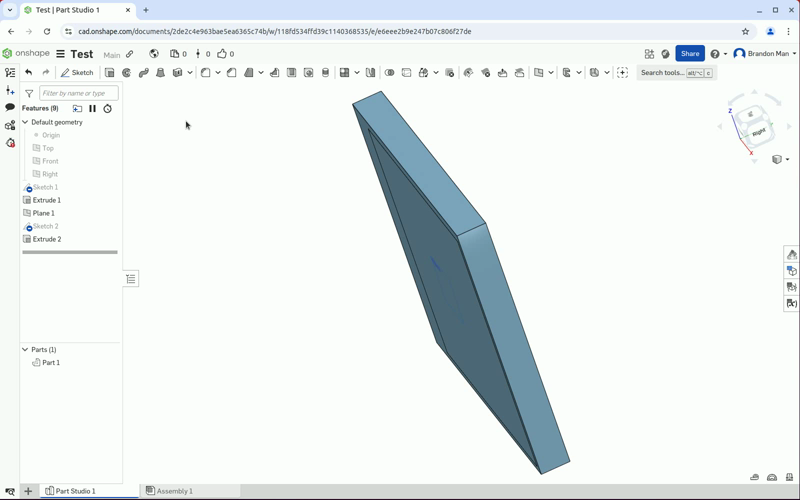
key(down, 2)
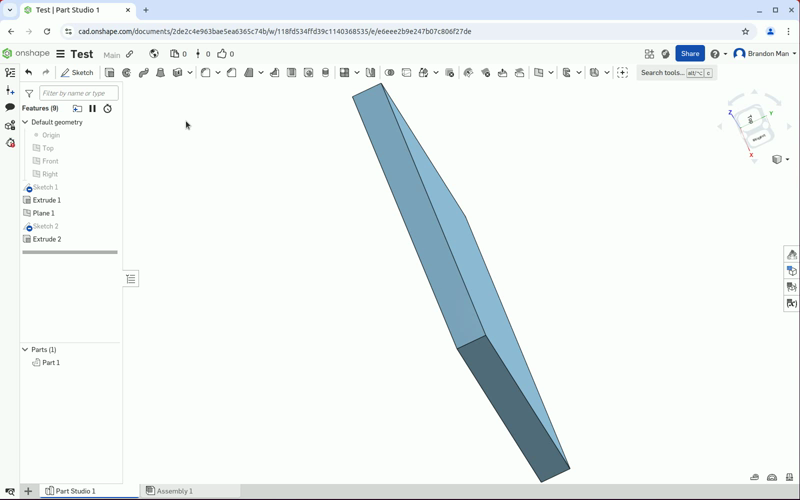
key(up, 2)
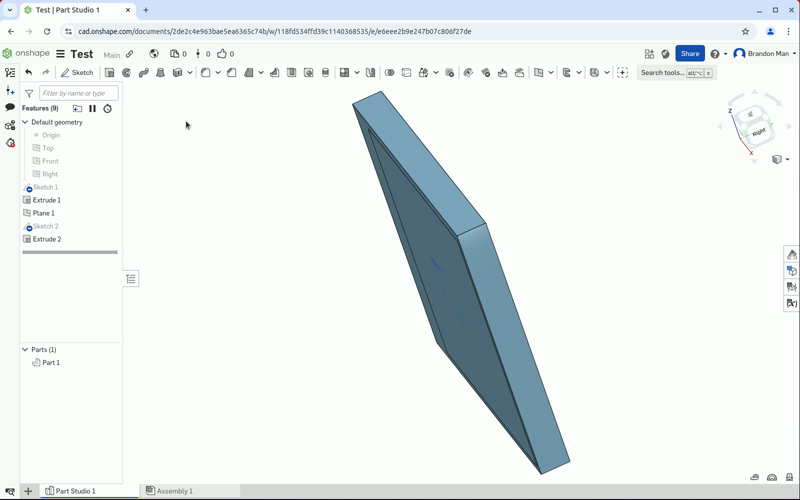
key(right, 2)
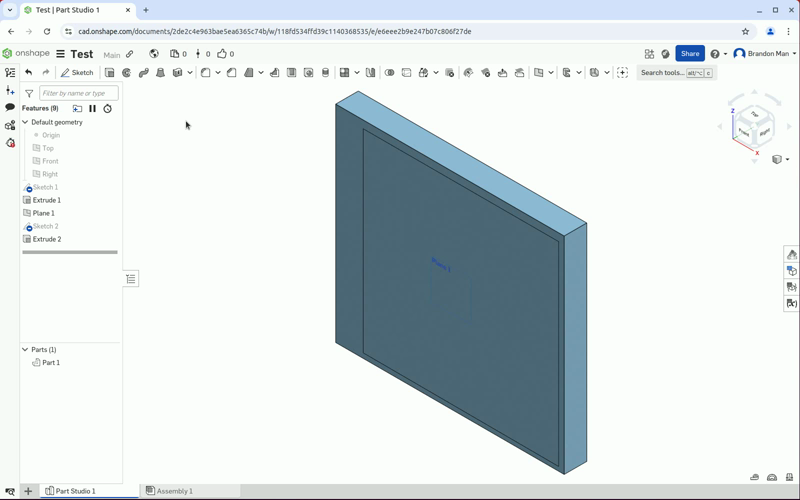
mouse_move(73, 189)
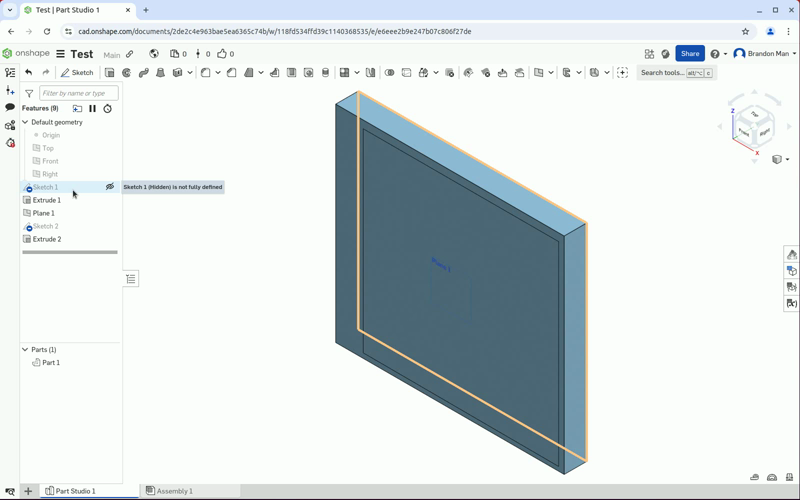
click(73, 189)